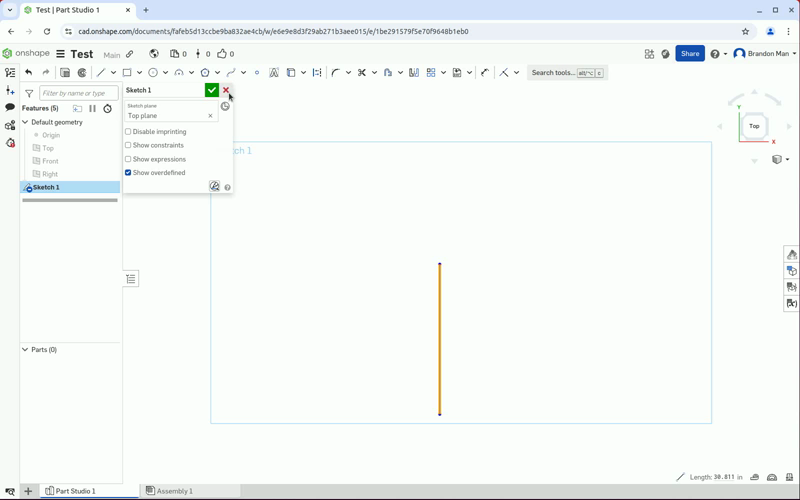
key(shift+h)
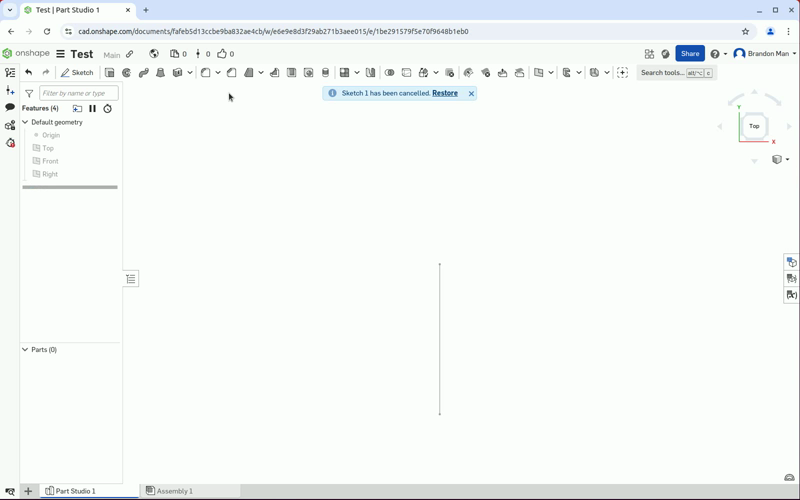
mouse_move(73, 352)
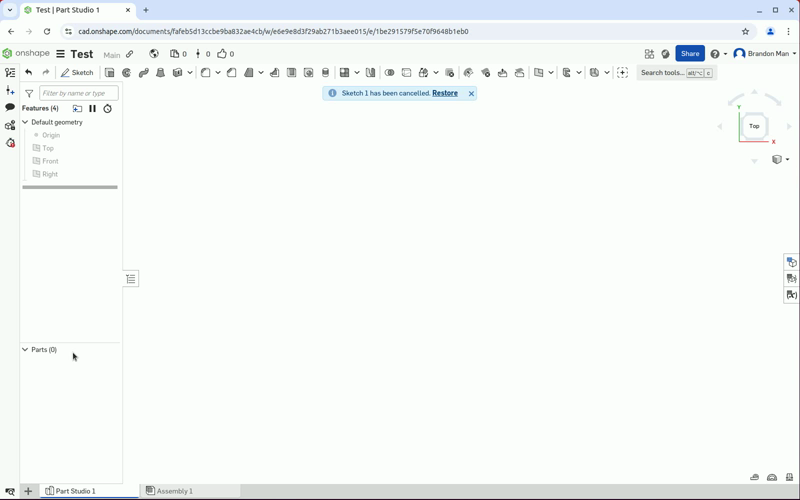
key(y)
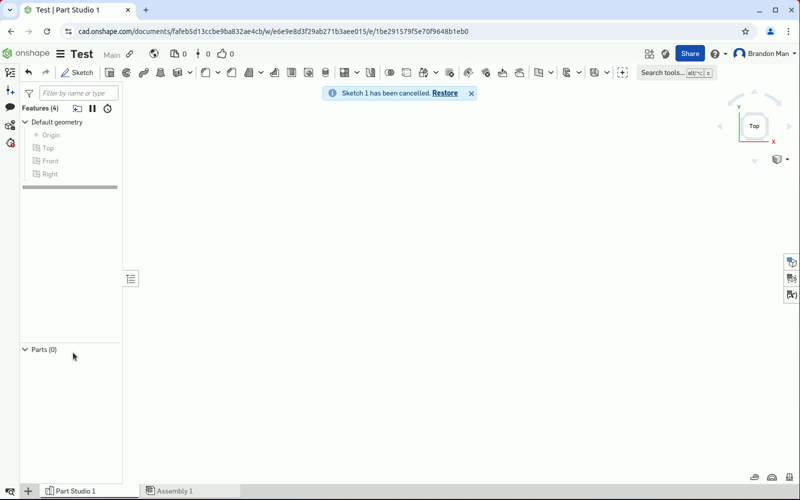
key(shift+p)
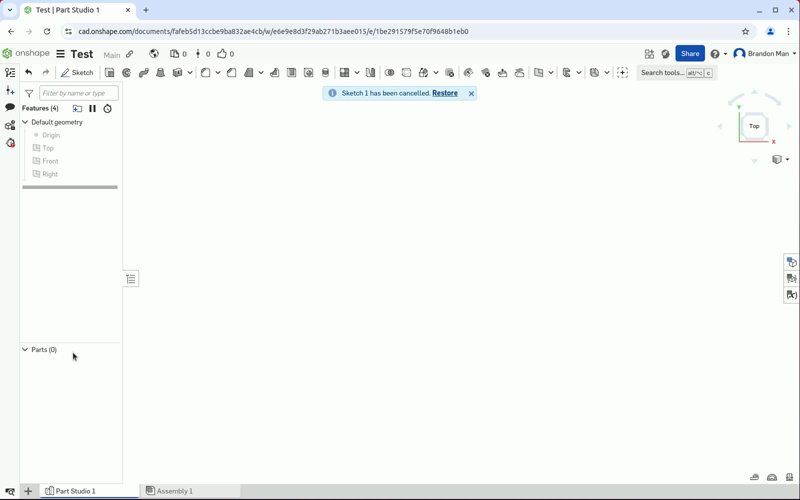
key(space)
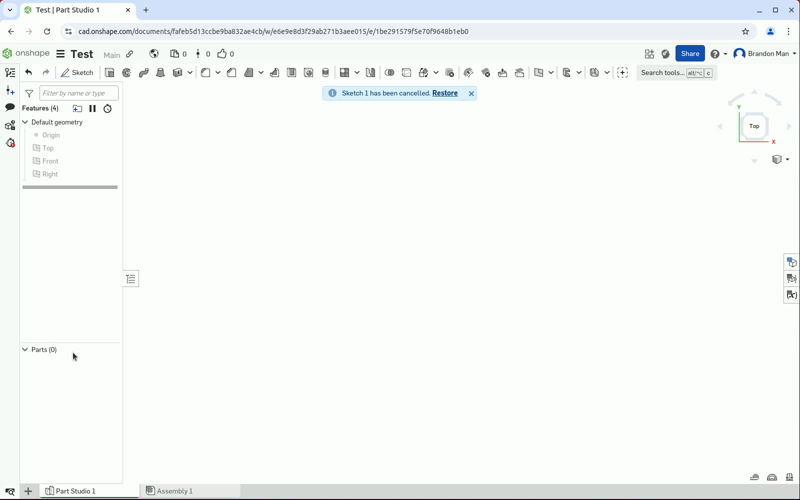
key_down(shift)
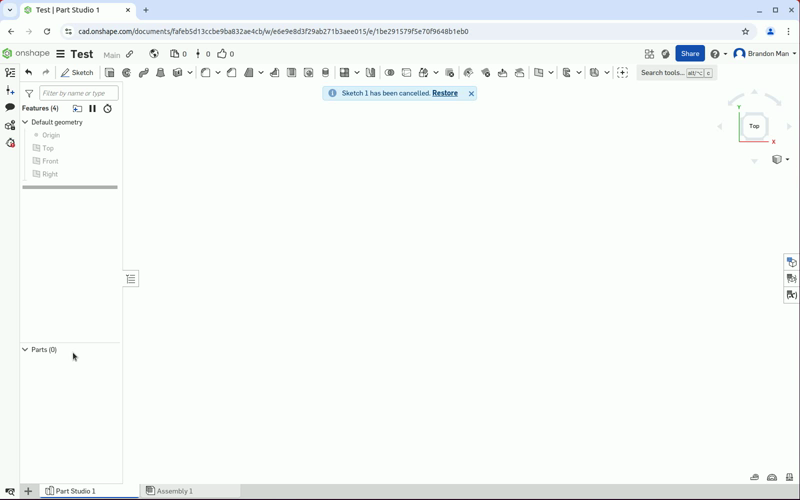
key(up)
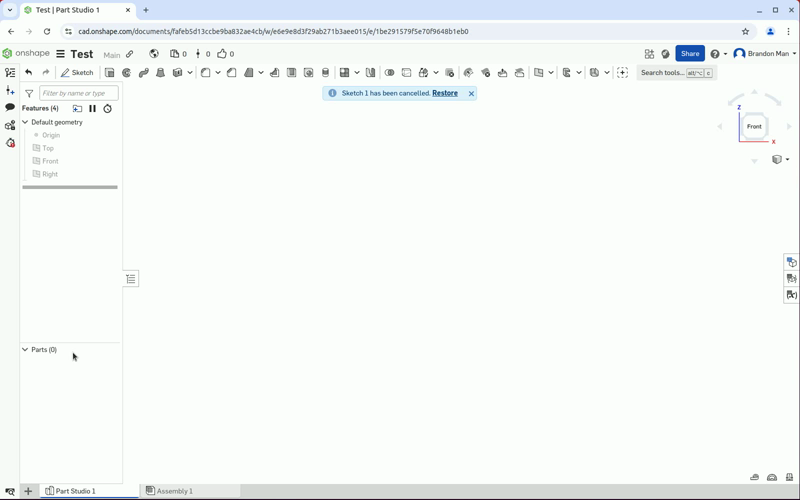
key_up(shift)
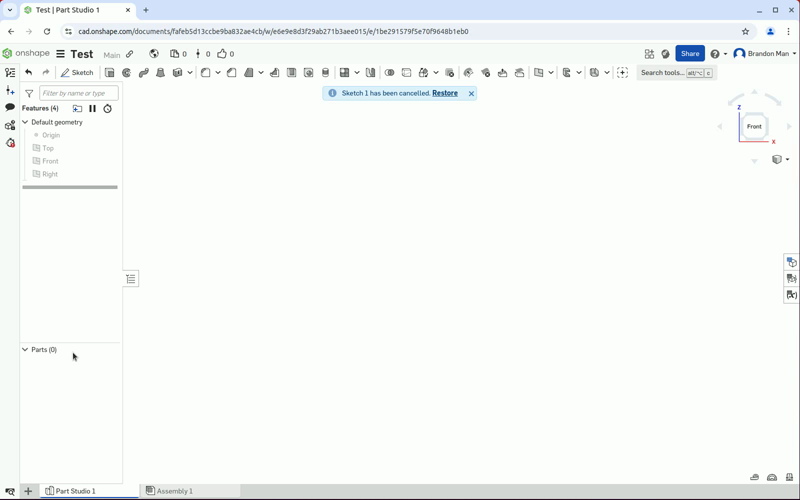
mouse_move(73, 352)
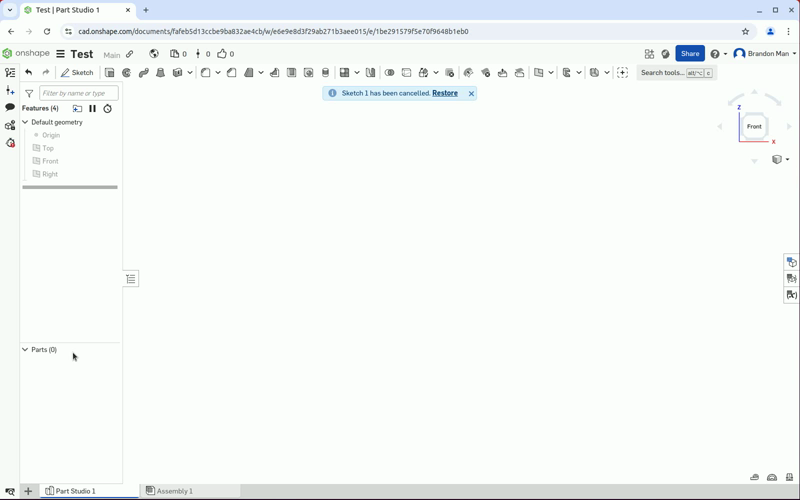
key(shift+y)
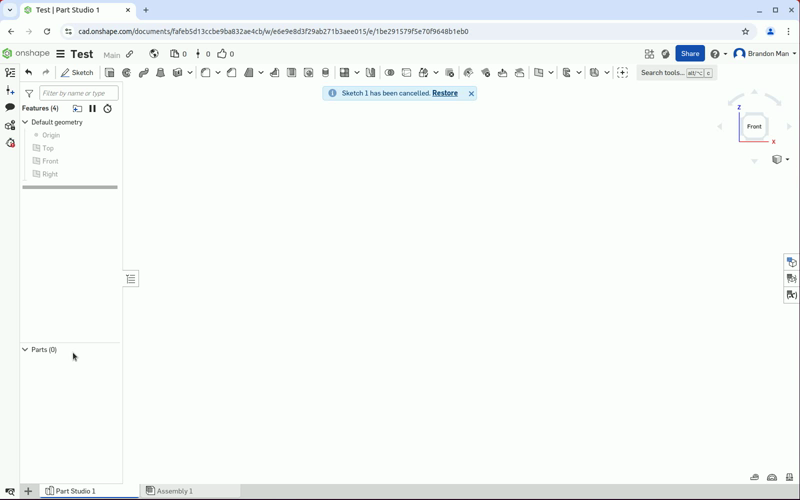
key(shift+s)
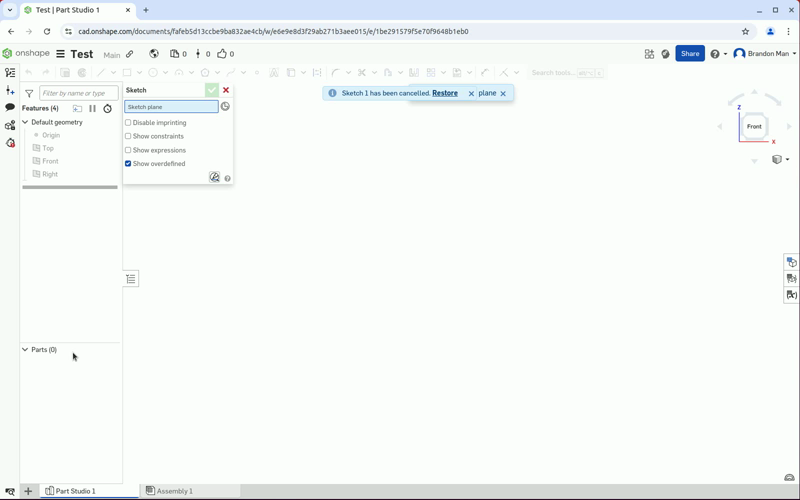
mouse_move(73, 163)
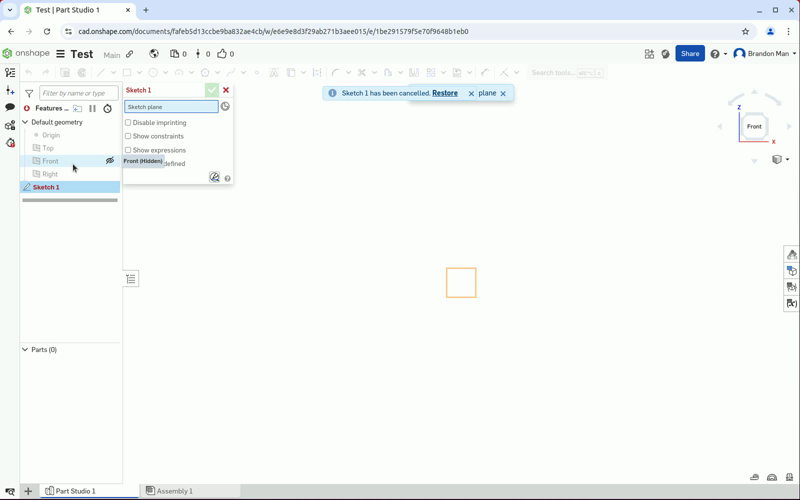
click(73, 163)
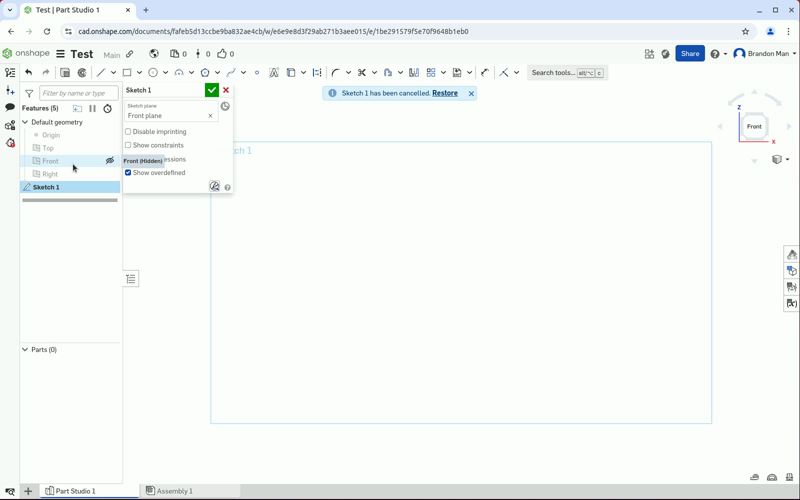
mouse_move(73, 352)
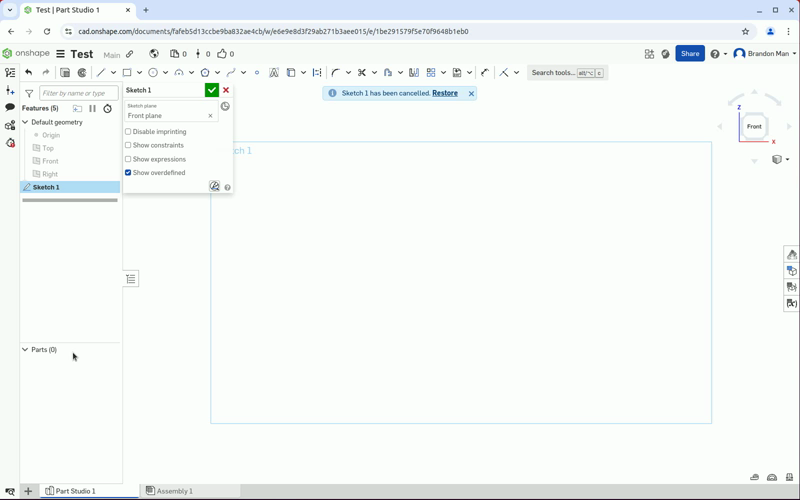
key(y)
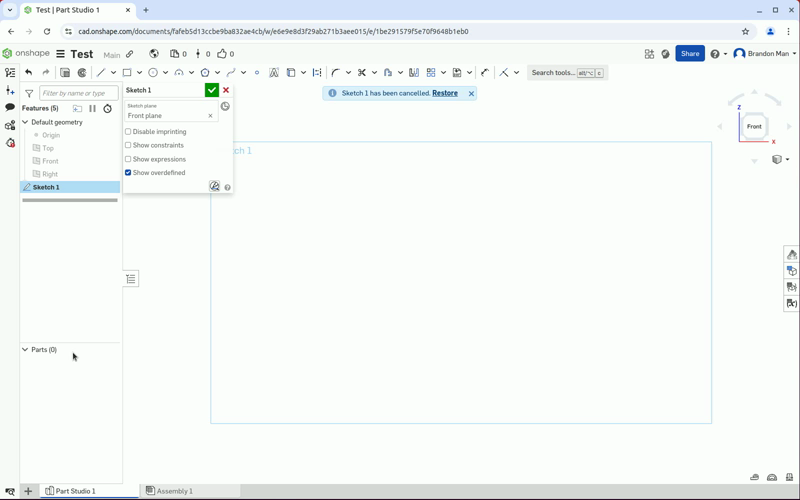
key(c)
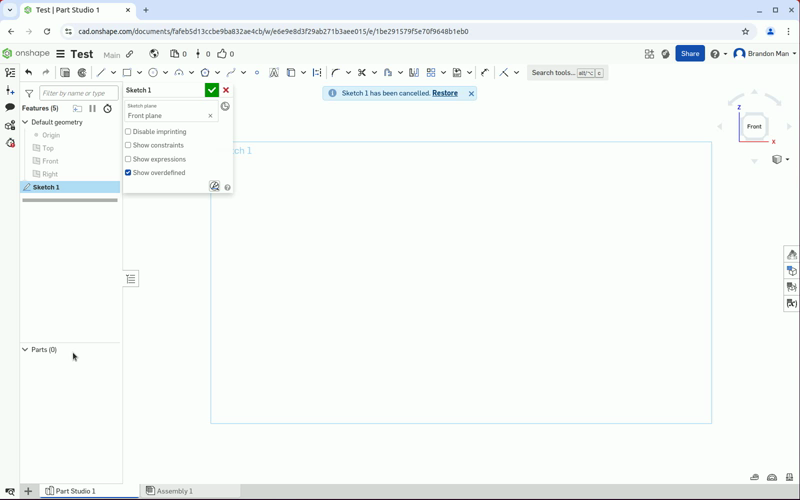
key_down(shift)
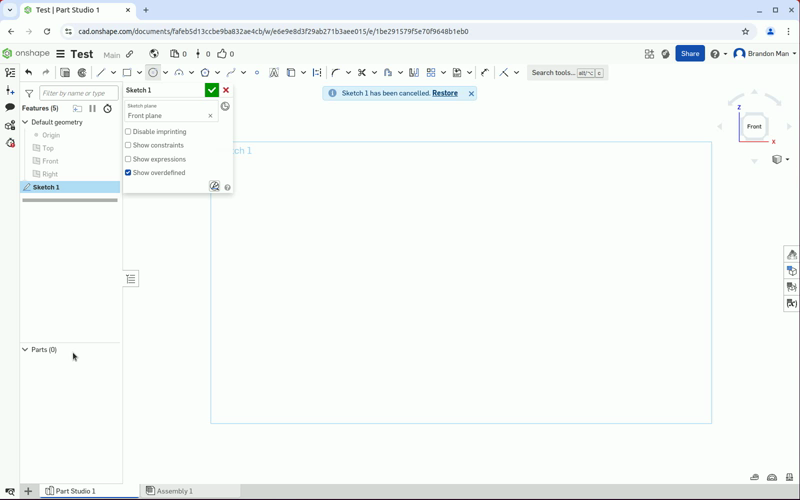
mouse_move(438, 299)
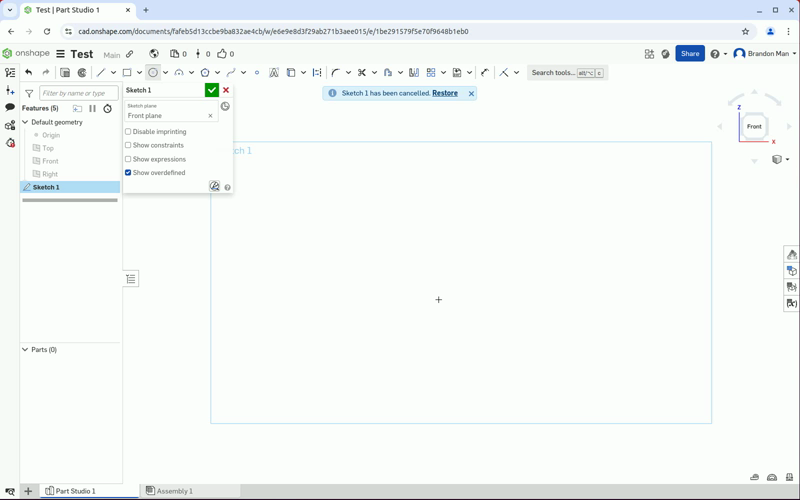
click(438, 299)
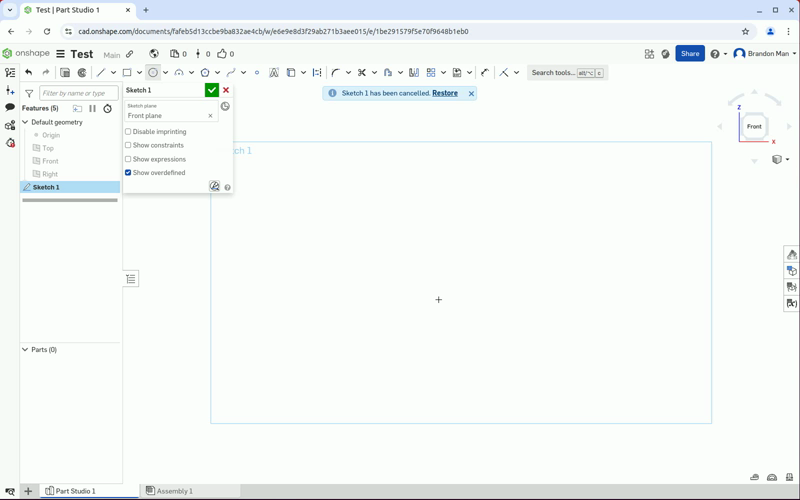
key_up(shift)
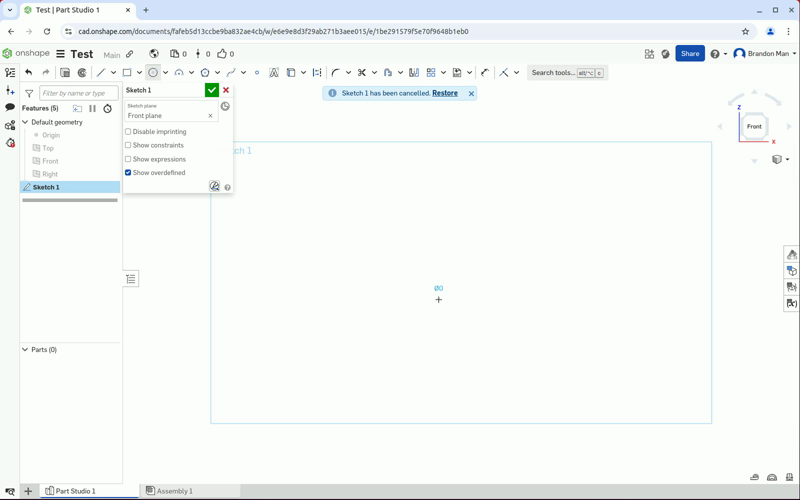
mouse_move(528, 299)
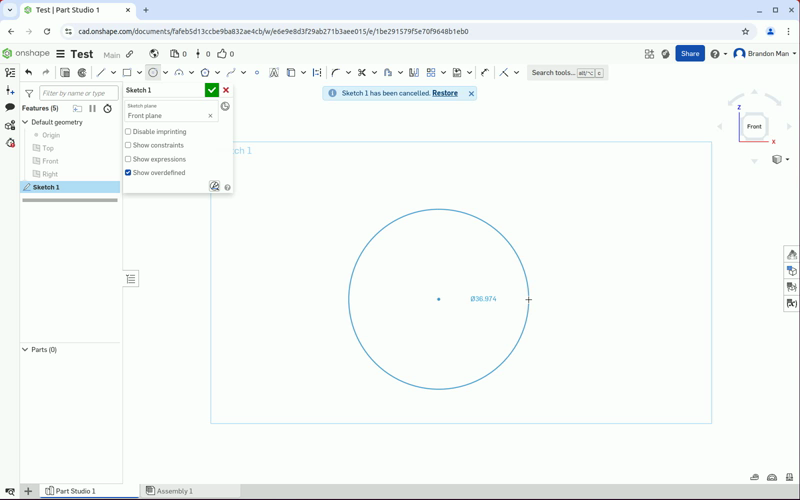
click(528, 299)
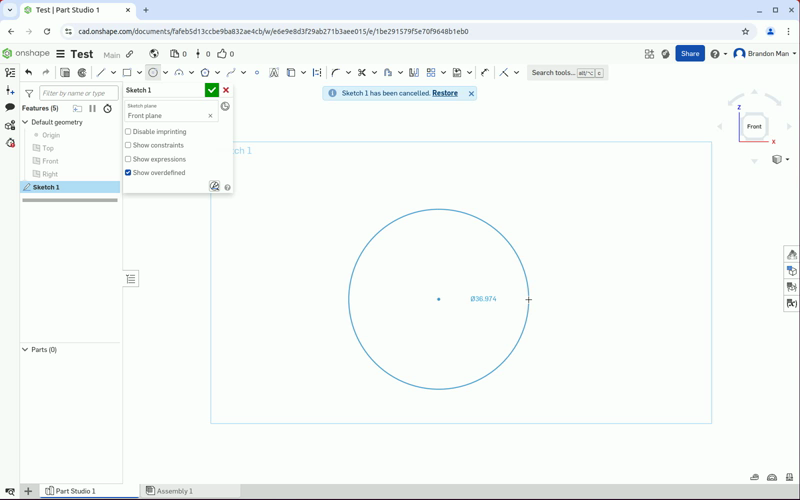
key(esc)
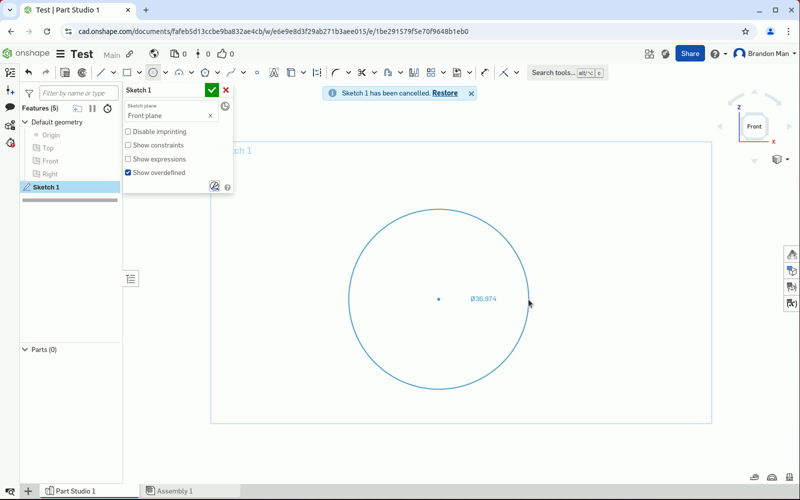
key(c)
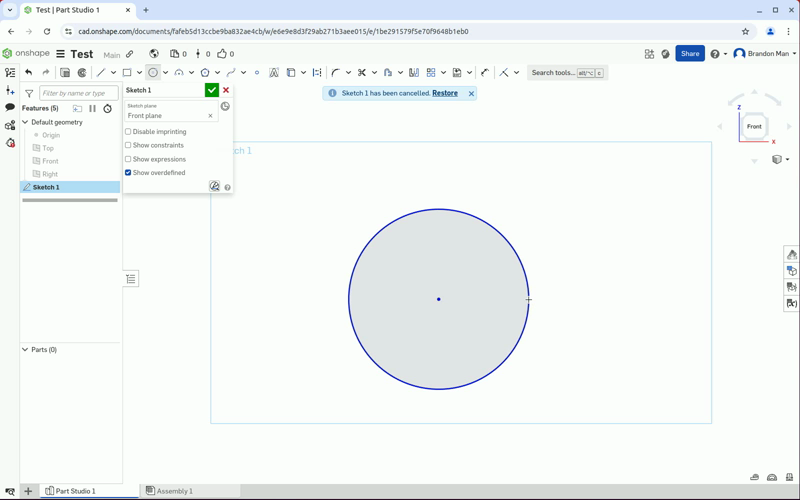
key_down(shift)
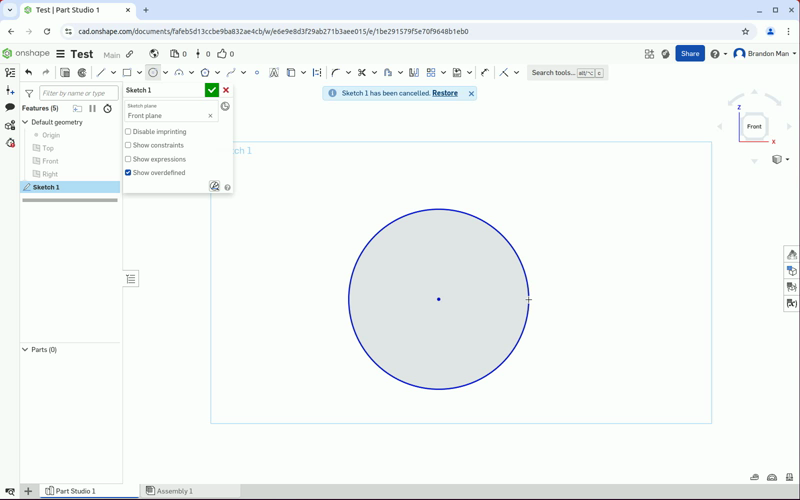
mouse_move(380, 299)
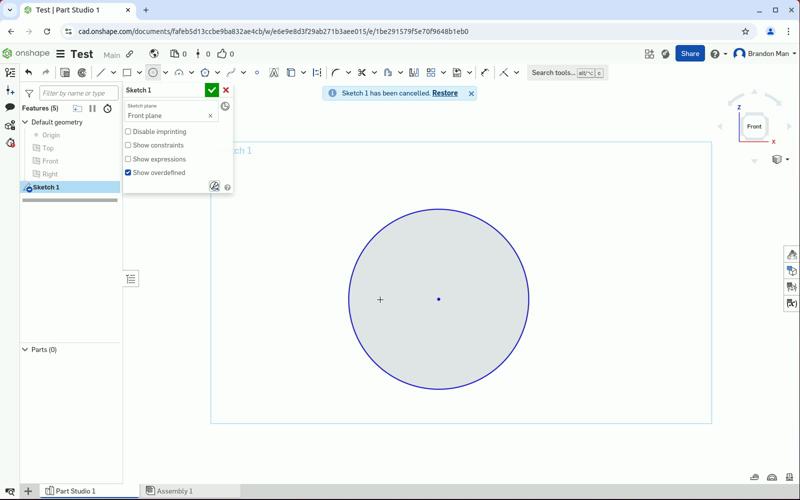
click(380, 299)
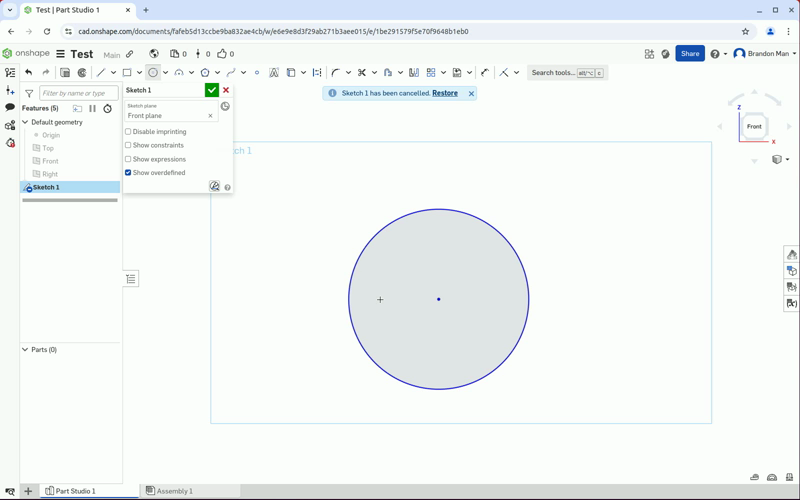
key_up(shift)
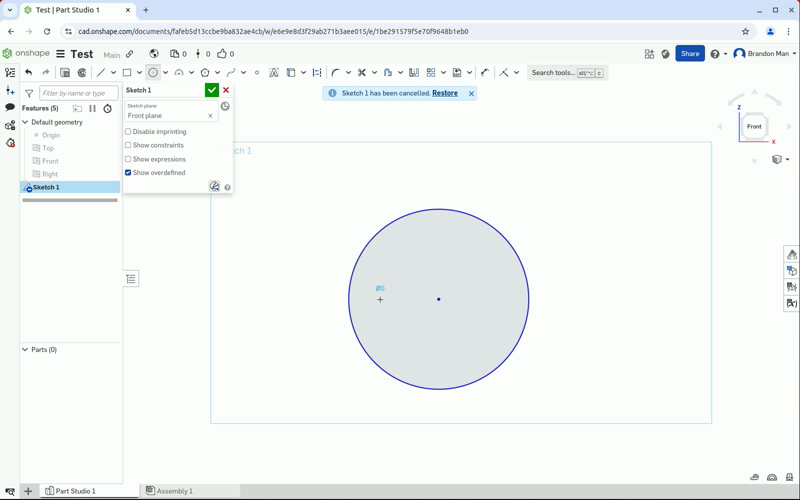
mouse_move(393, 299)
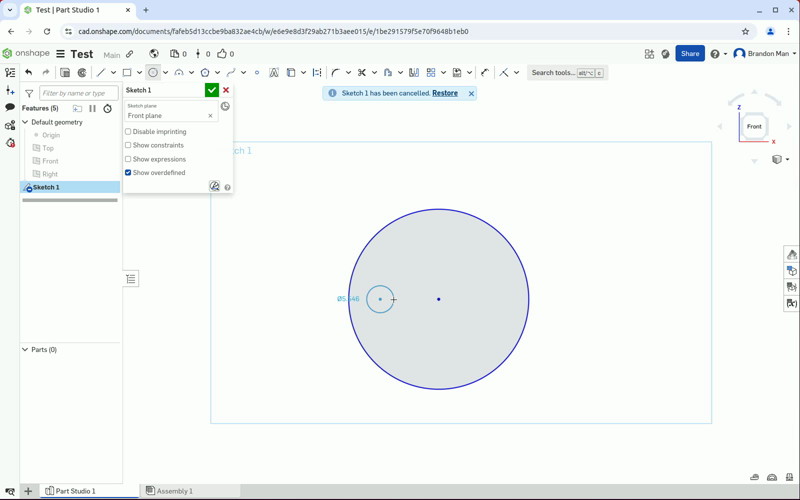
click(393, 299)
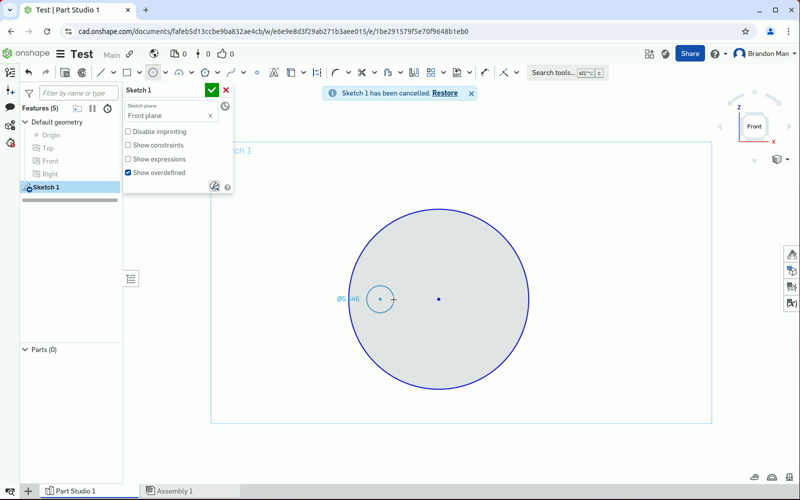
key(esc)
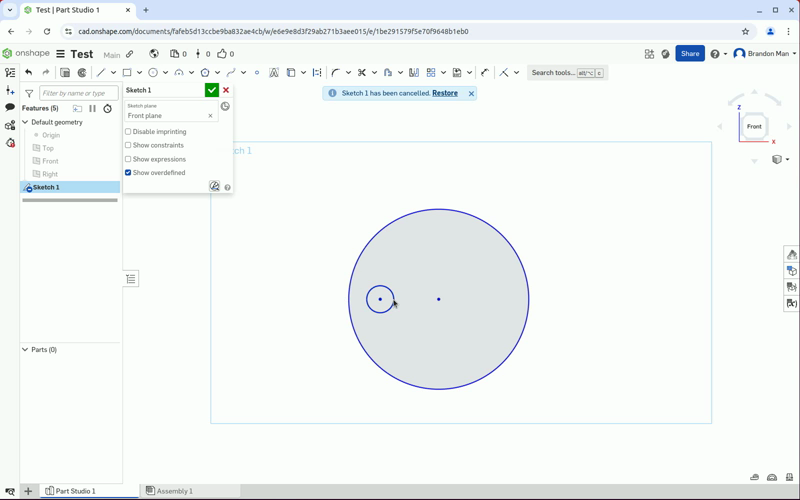
key(c)
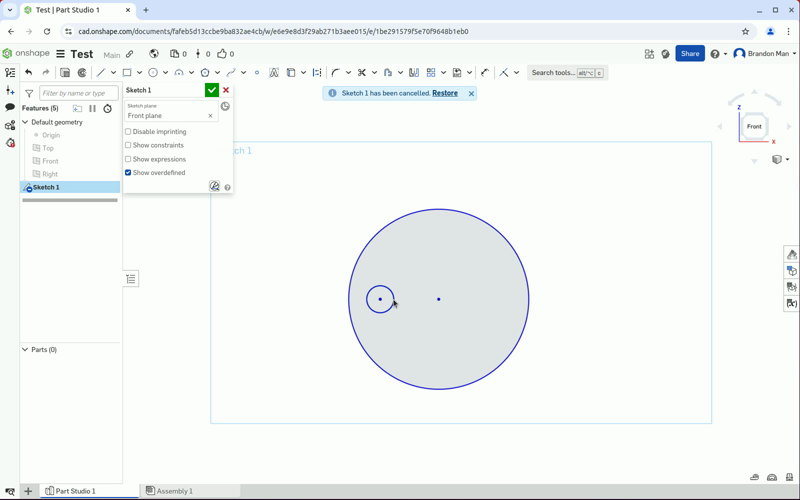
key_down(shift)
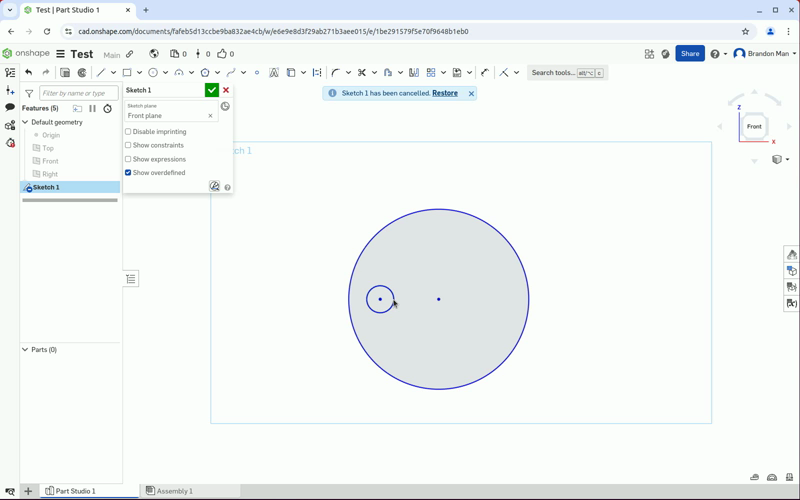
mouse_move(438, 299)
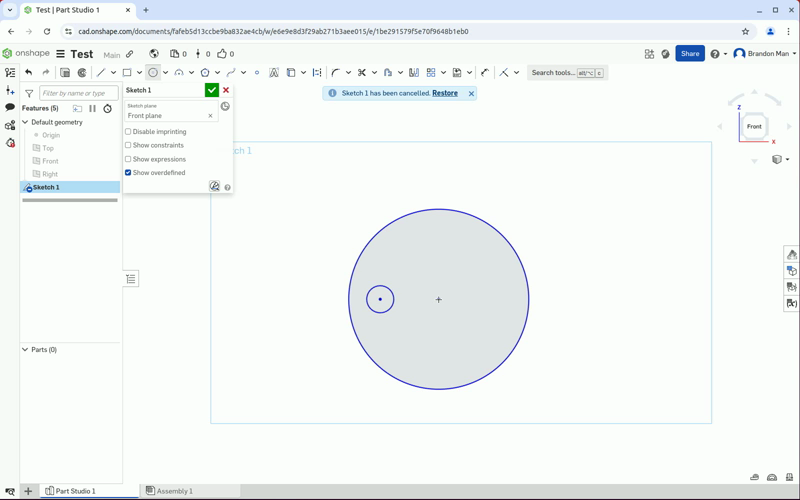
click(438, 299)
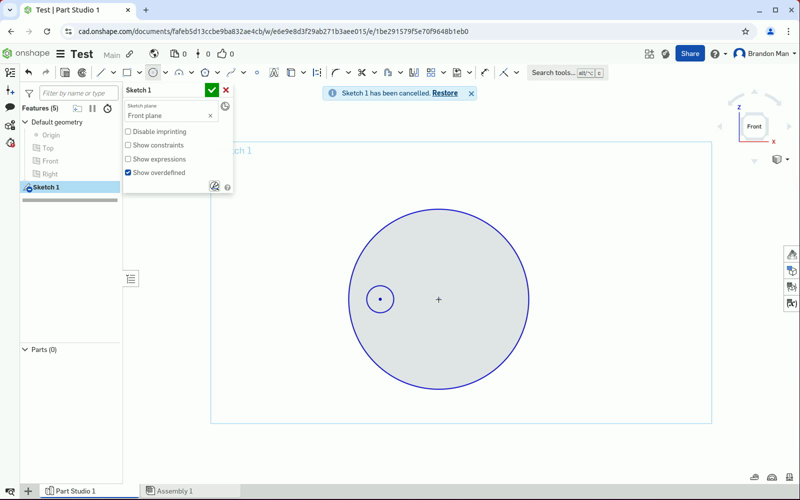
key_up(shift)
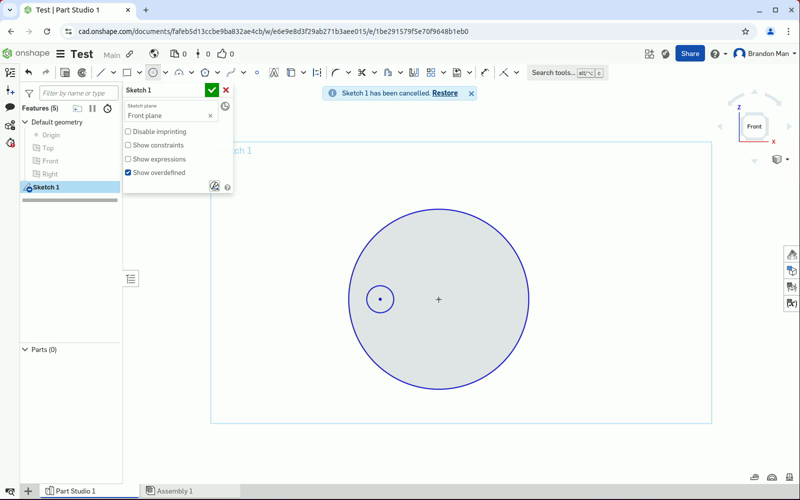
mouse_move(459, 299)
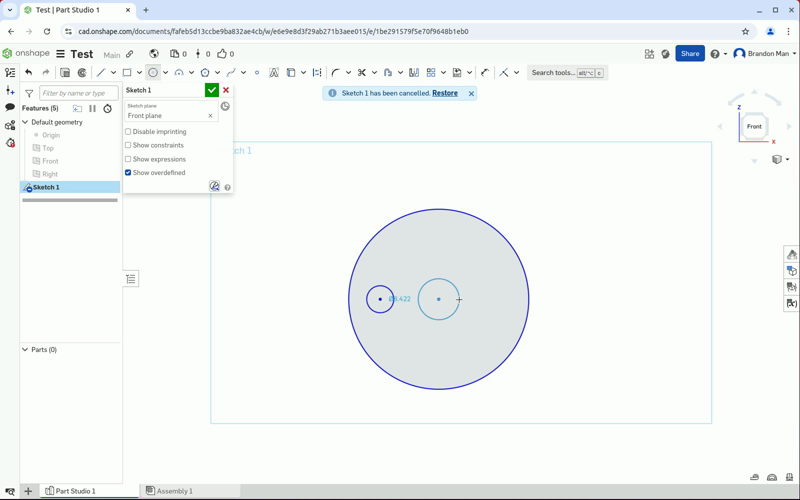
click(459, 299)
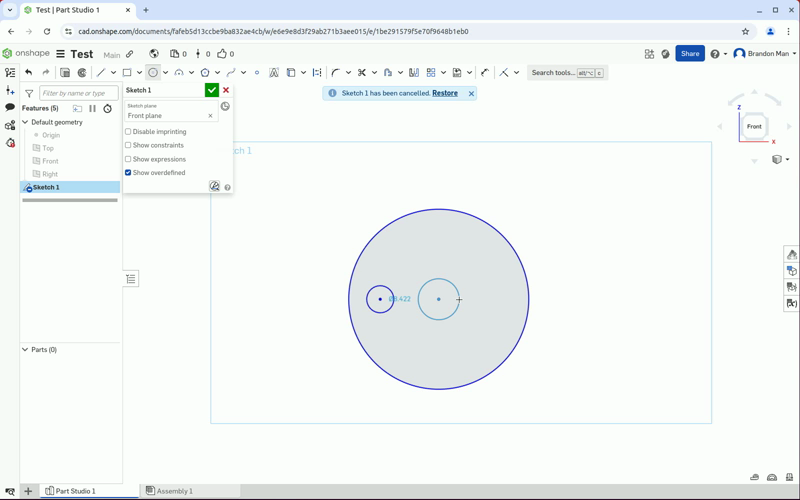
key(esc)
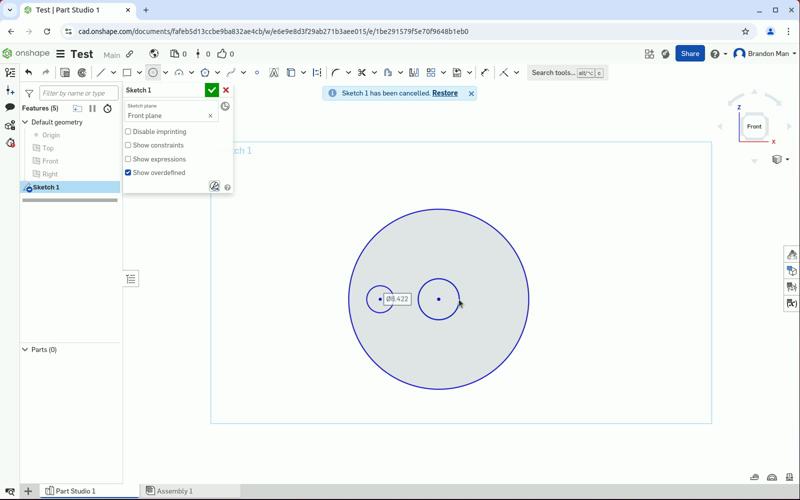
key(c)
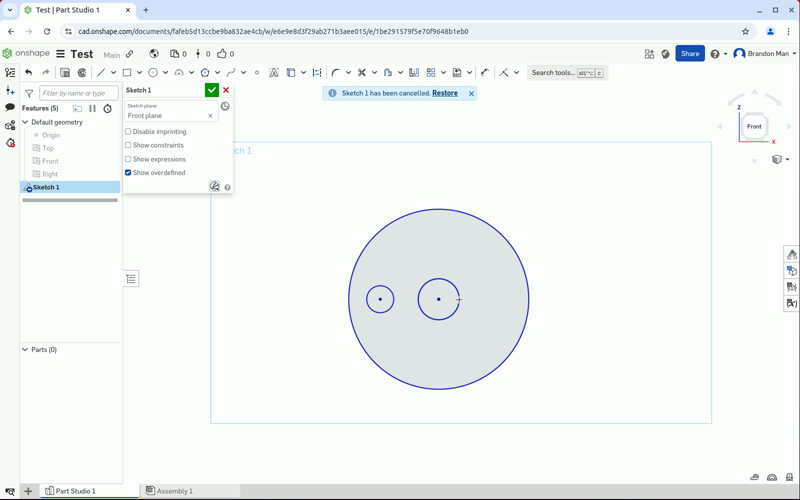
key_down(shift)
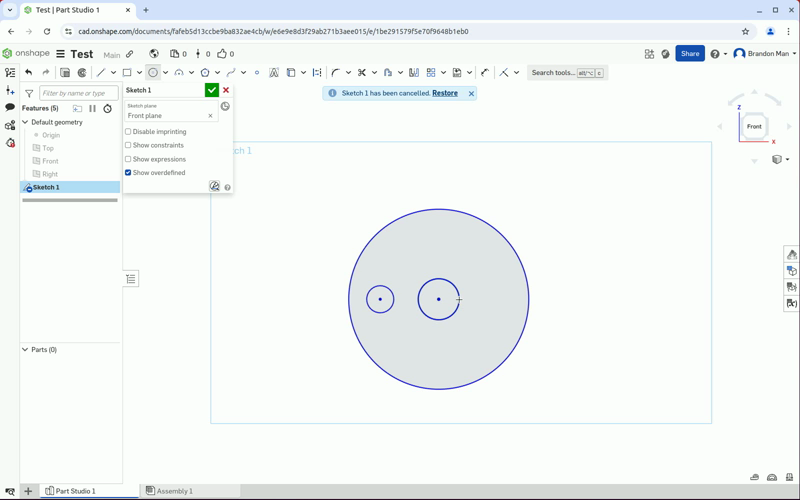
mouse_move(436, 357)
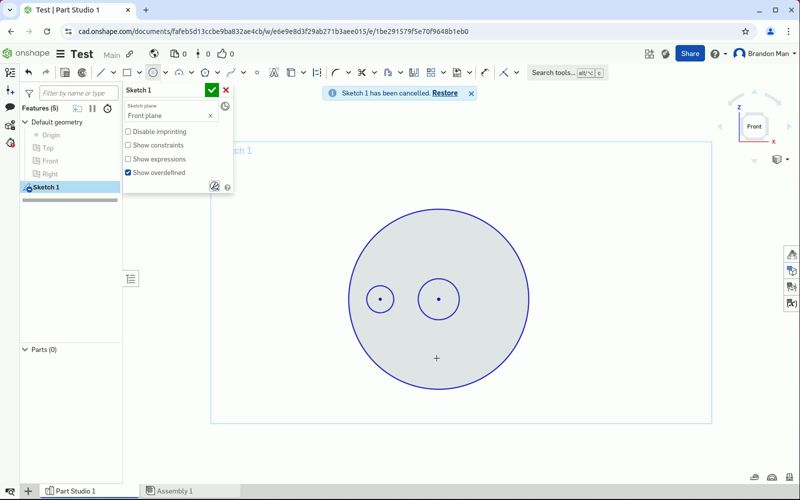
click(436, 357)
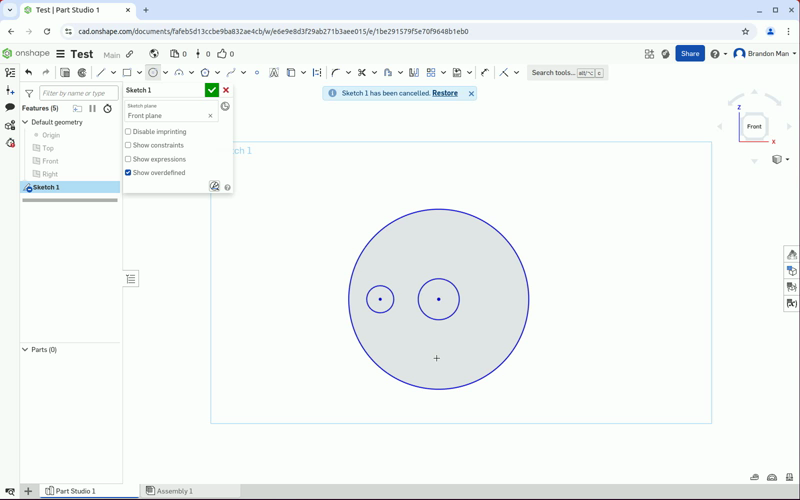
key_up(shift)
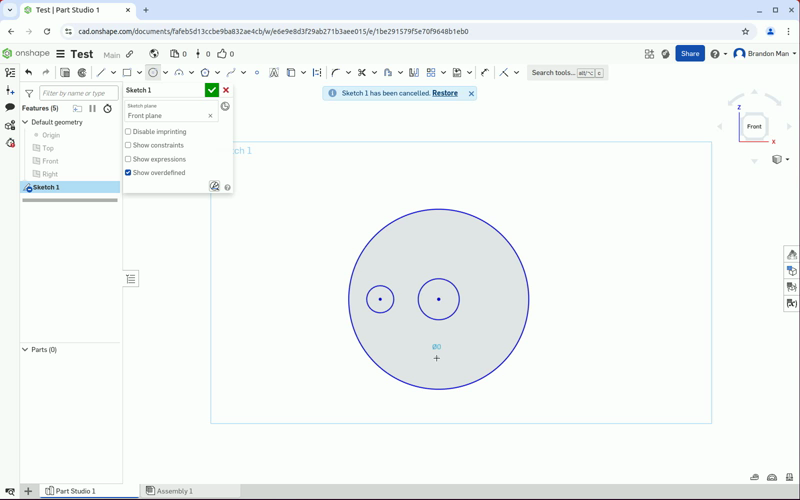
mouse_move(450, 357)
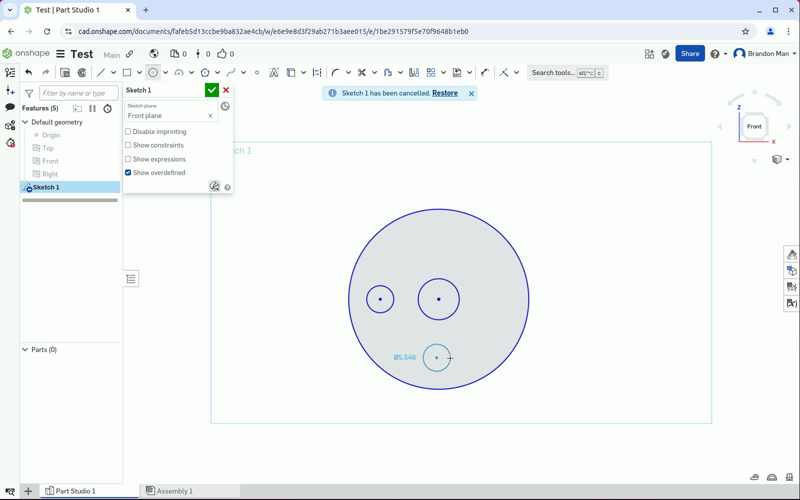
click(450, 357)
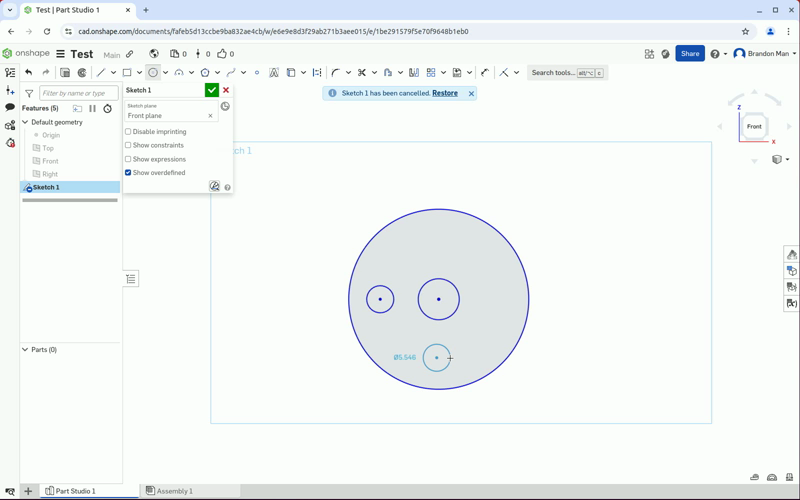
key(esc)
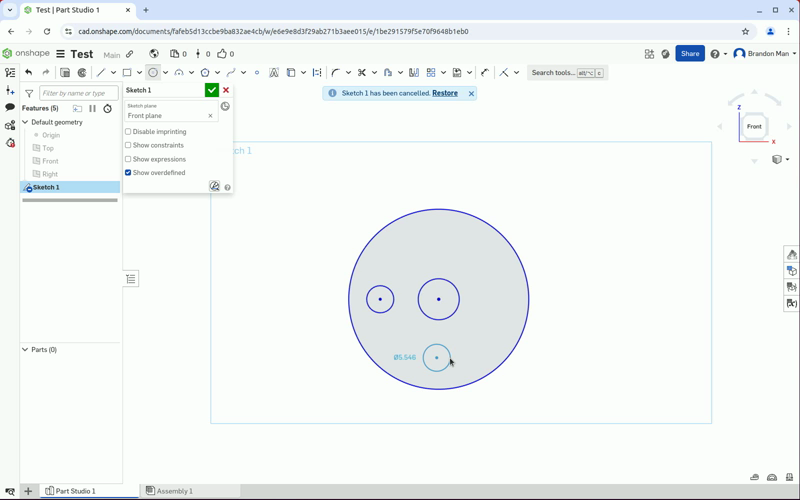
key(c)
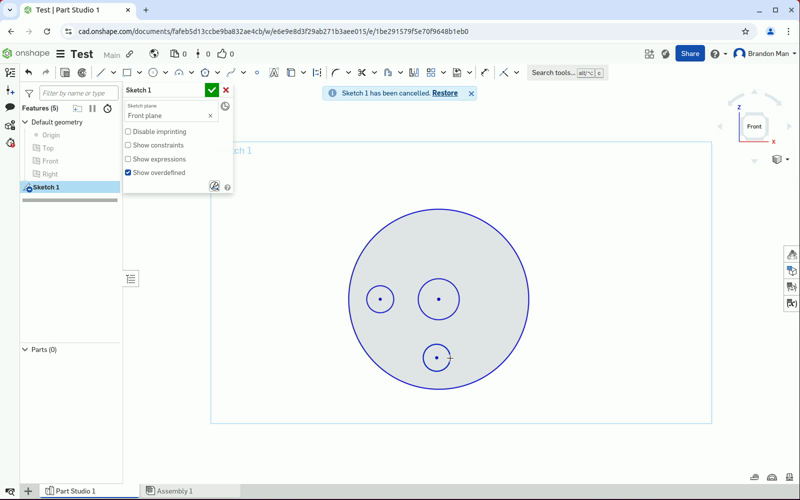
key_down(shift)
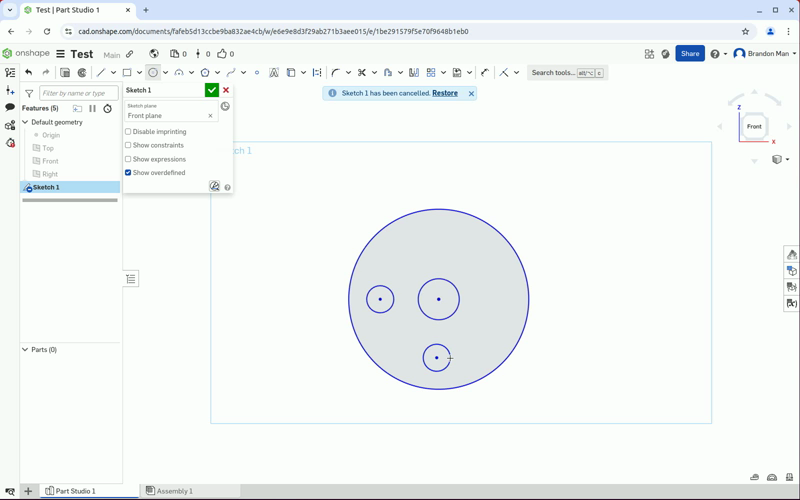
mouse_move(438, 240)
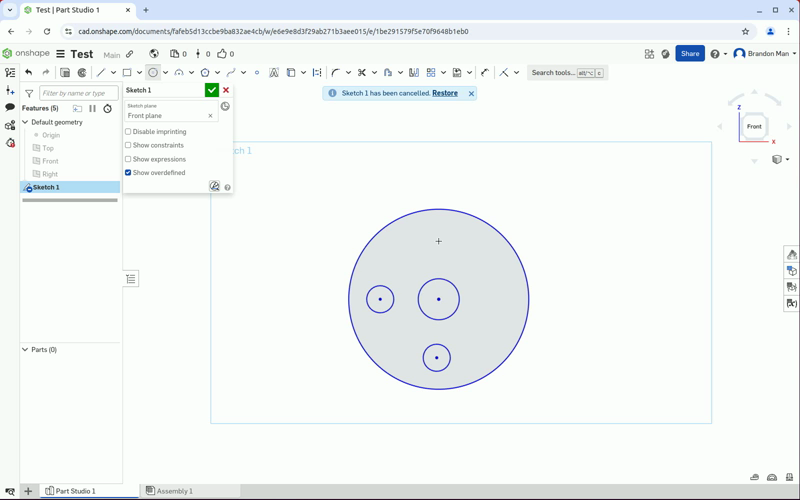
click(438, 240)
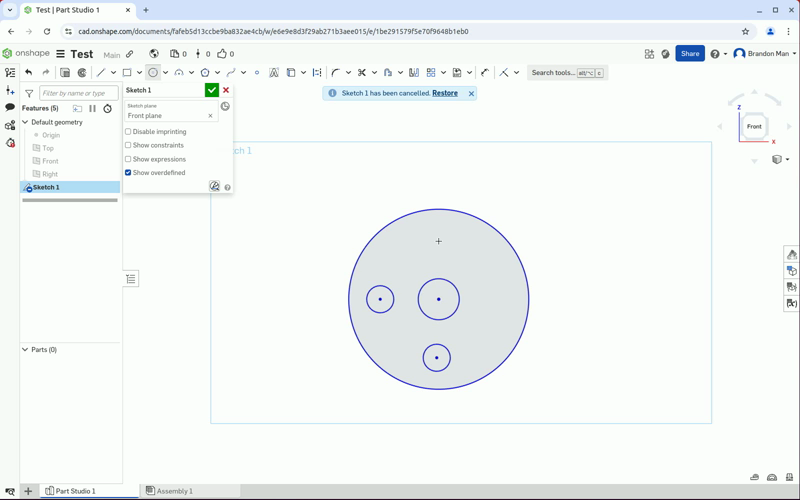
key_up(shift)
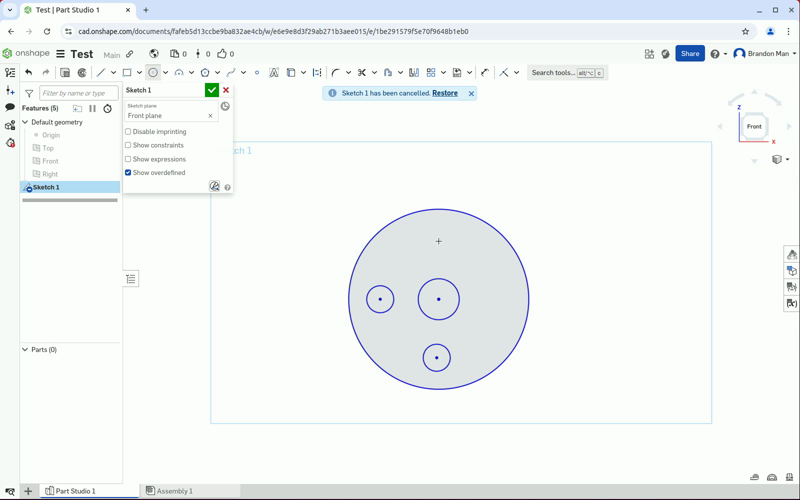
mouse_move(451, 240)
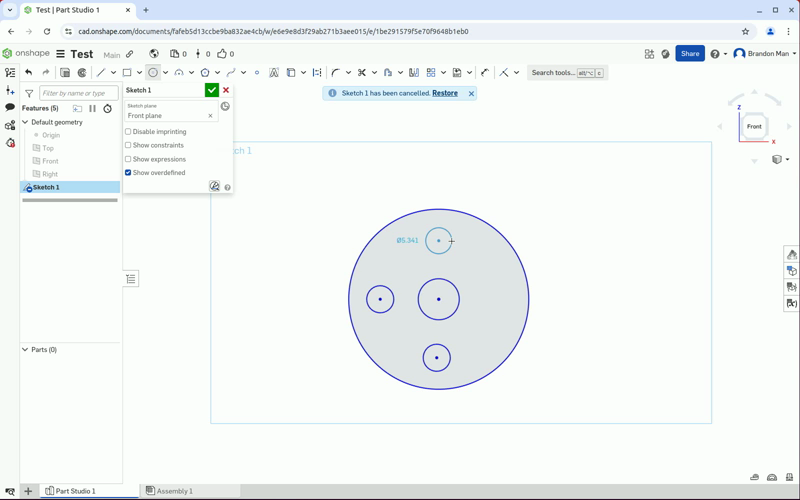
click(451, 240)
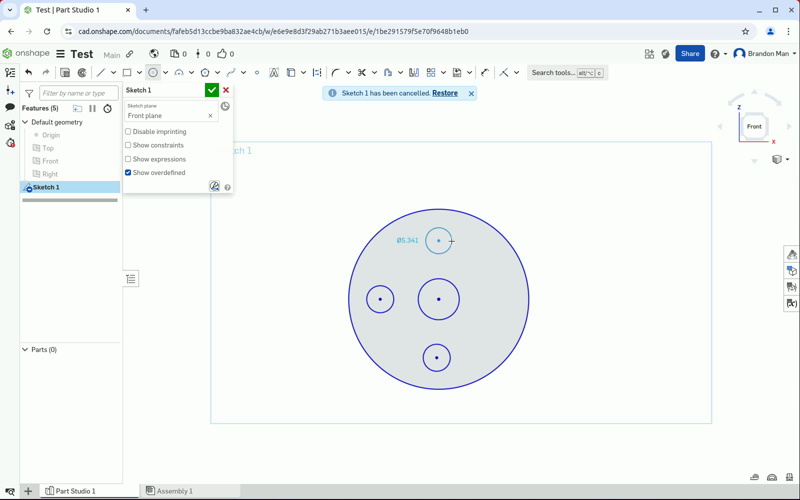
key(esc)
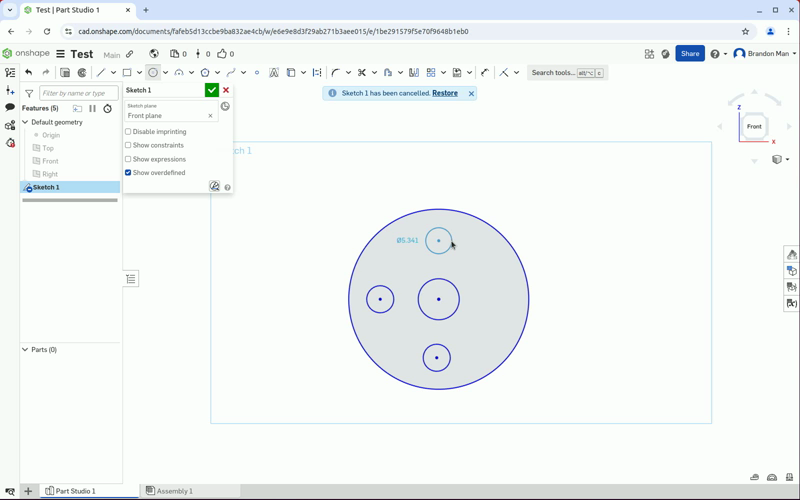
key(c)
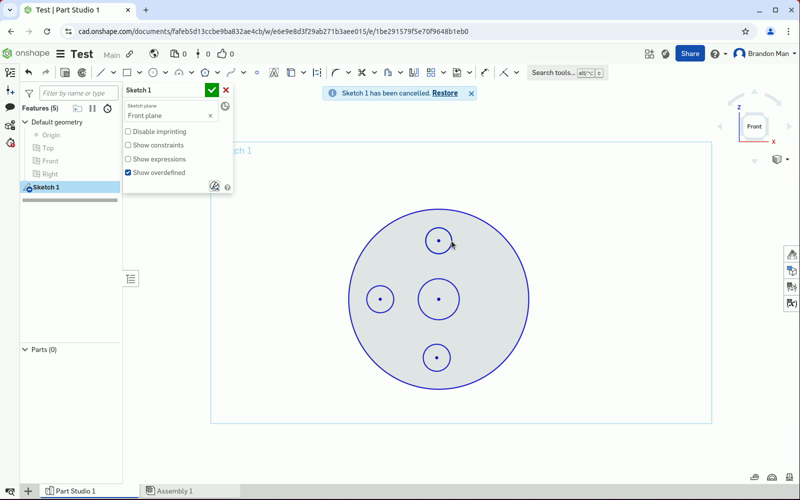
key_down(shift)
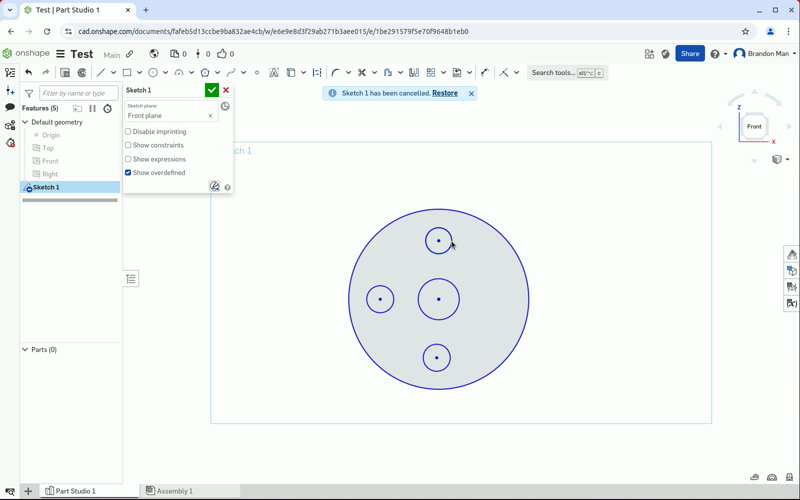
mouse_move(495, 299)
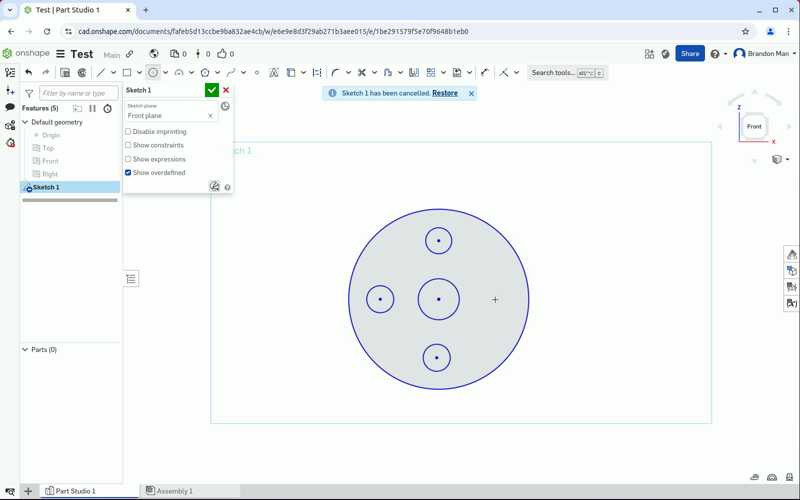
click(495, 299)
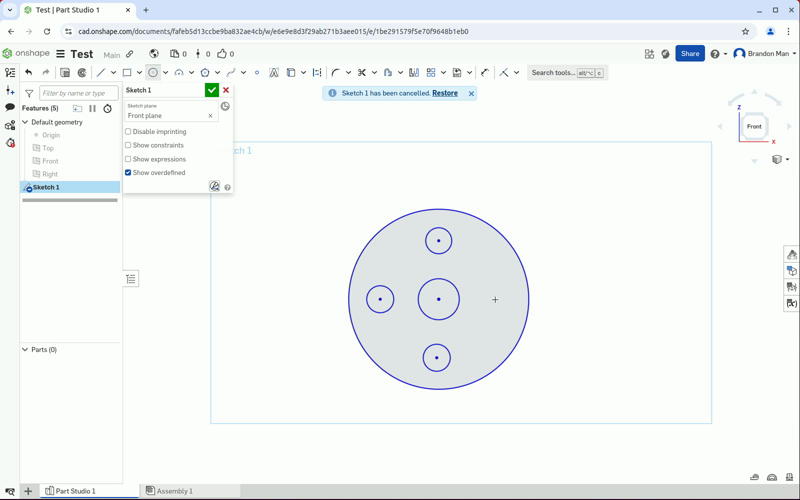
key_up(shift)
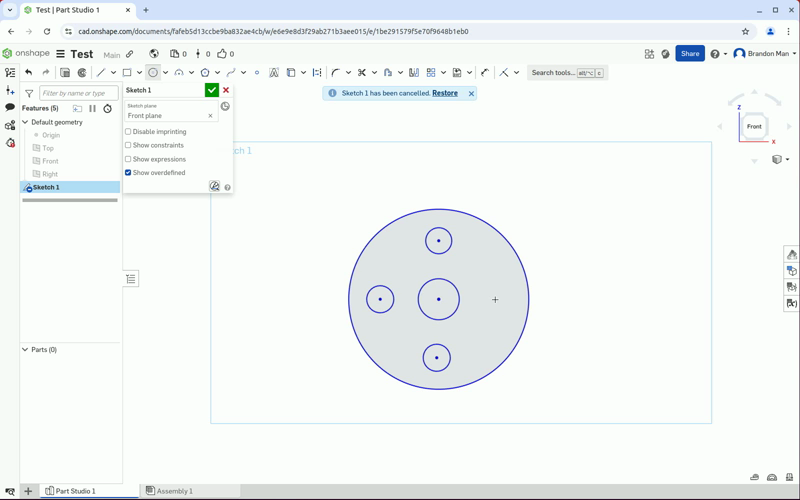
mouse_move(508, 299)
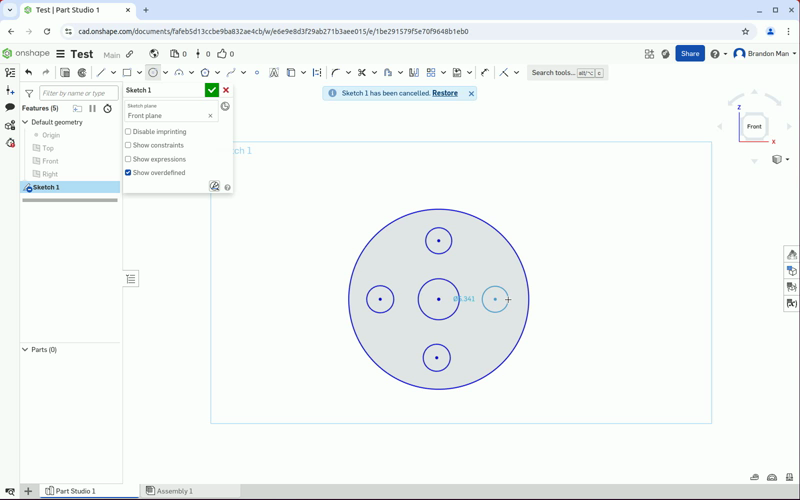
click(508, 299)
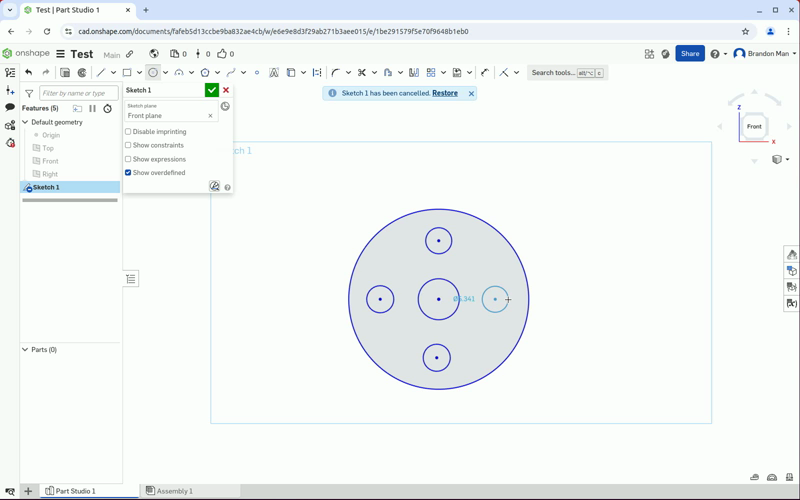
key(esc)
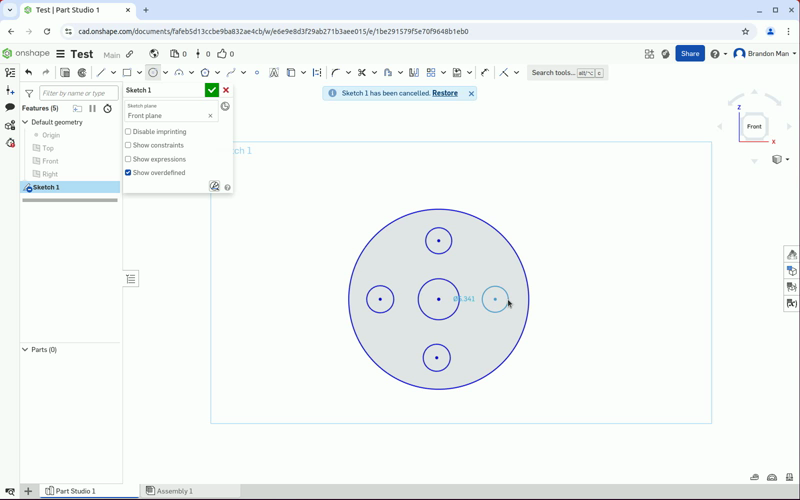
mouse_move(394, 343)
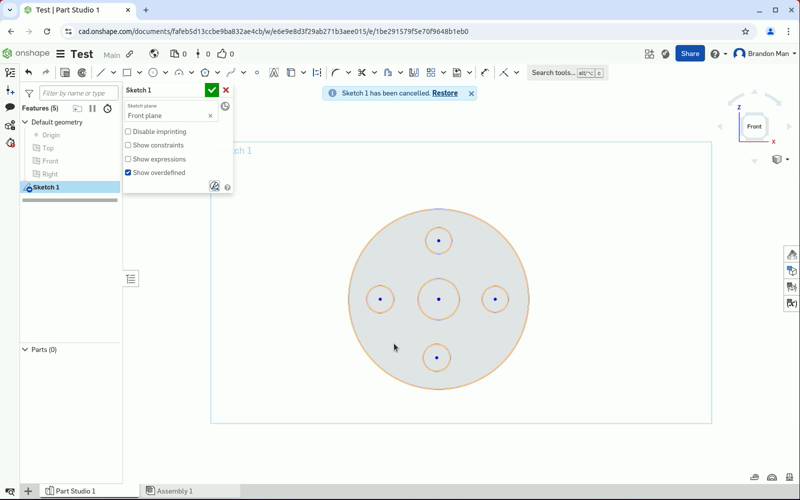
click(394, 343)
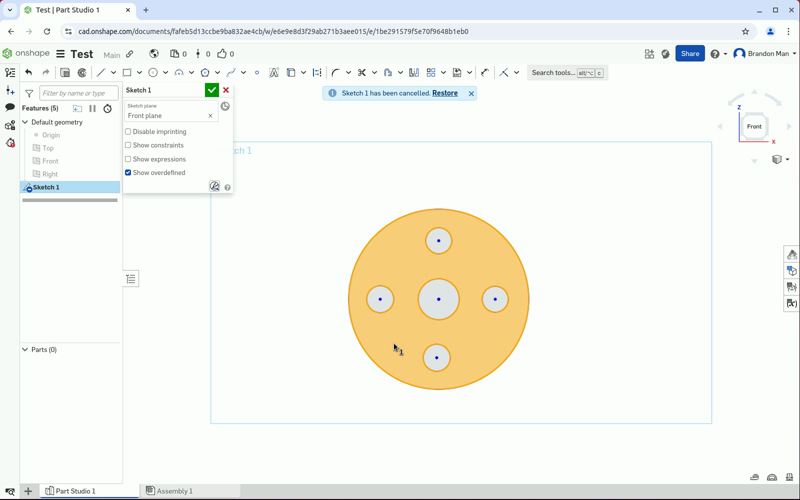
mouse_move(73, 352)
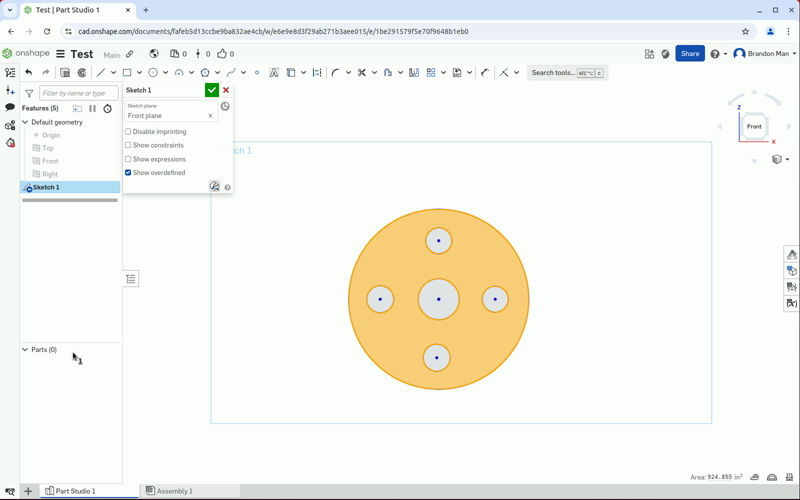
key(shift+y)
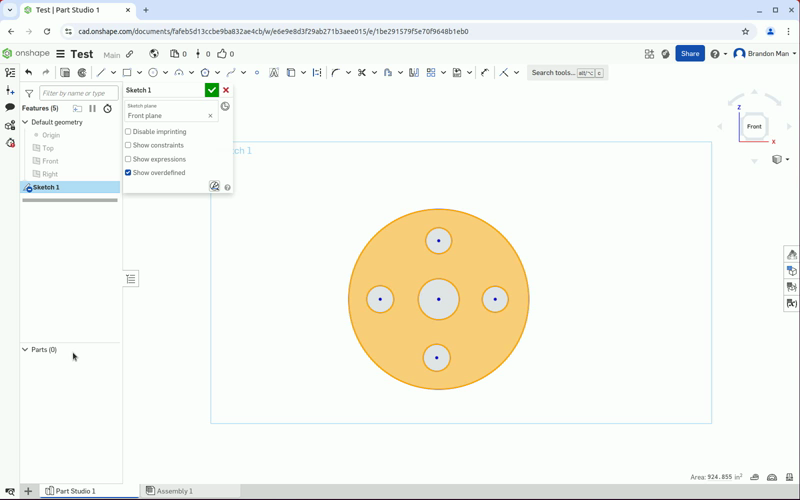
key(shift+e)
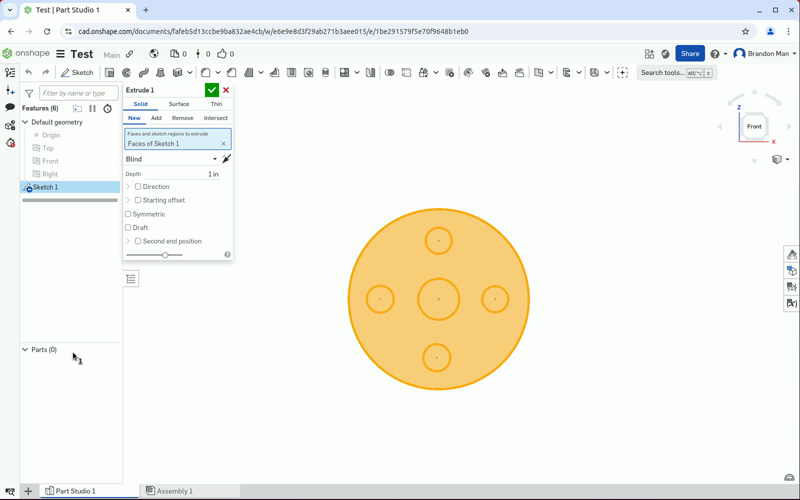
mouse_move(143, 106)
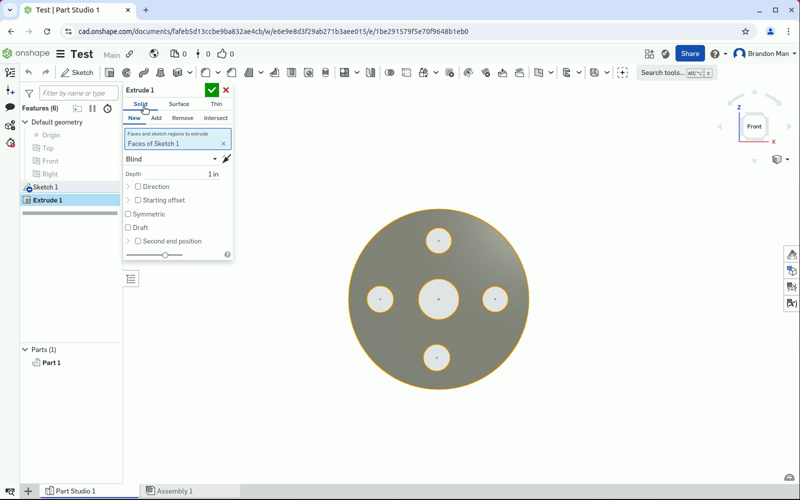
click(143, 106)
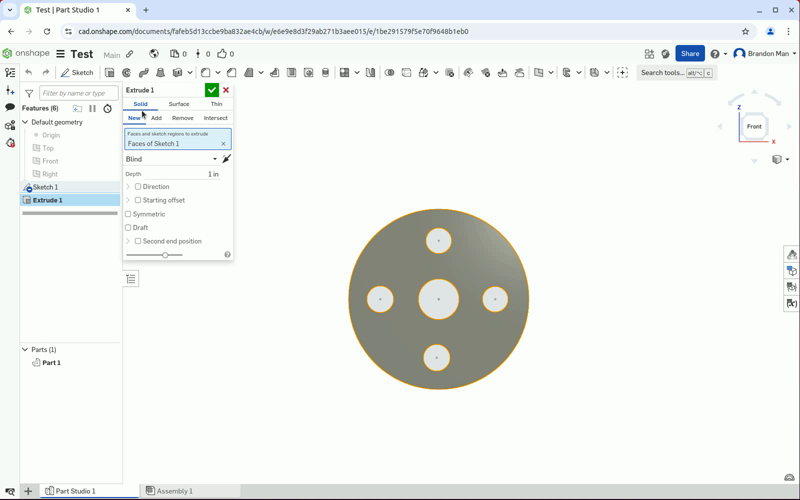
mouse_move(137, 120)
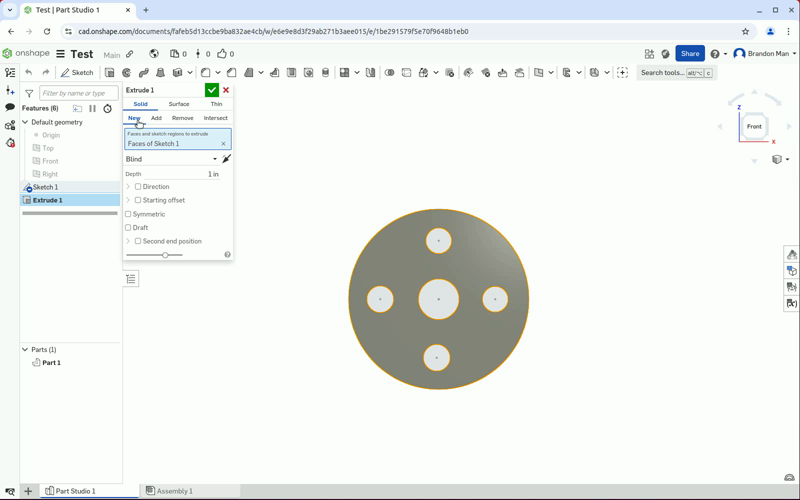
click(137, 120)
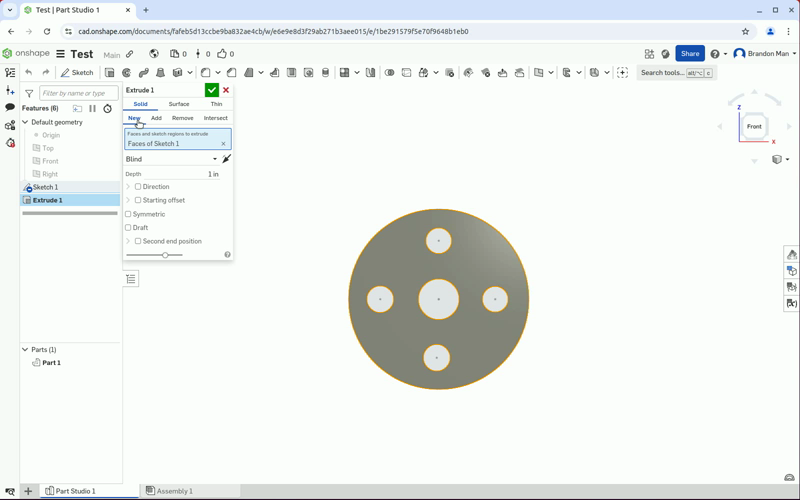
key(tab, 4)
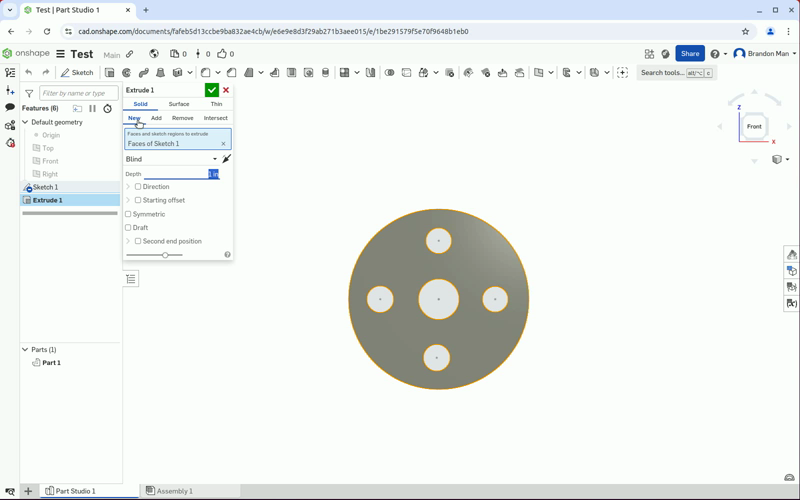
text(4.814)
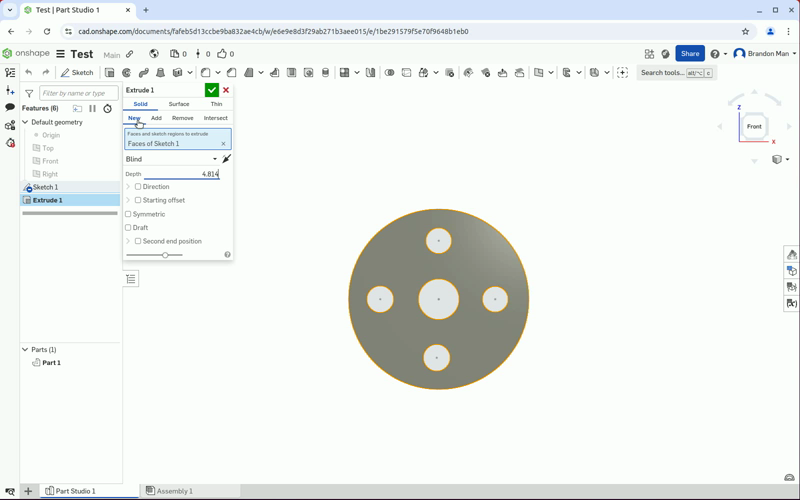
key(tab, 3)
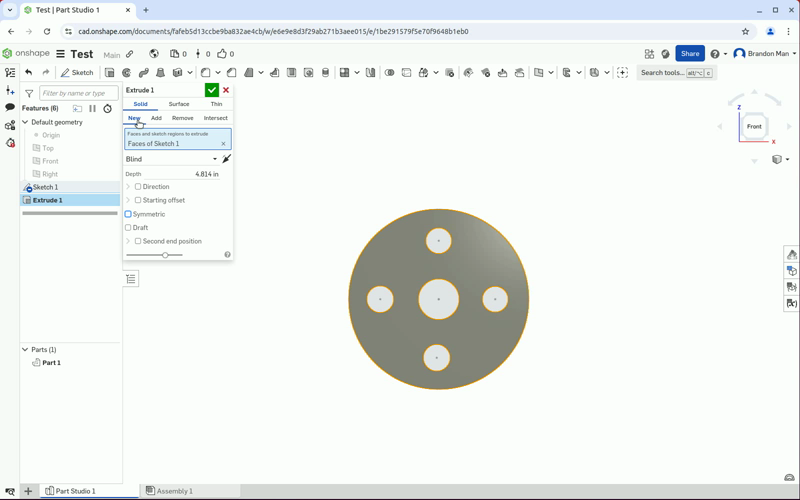
key(space)
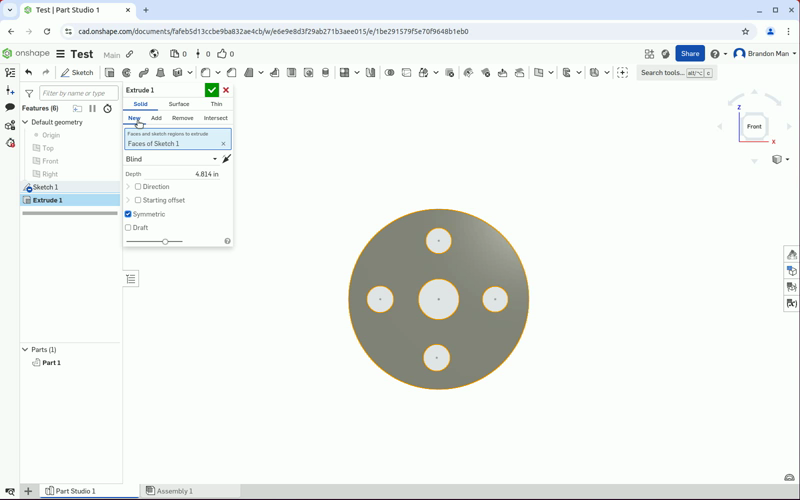
key(enter)
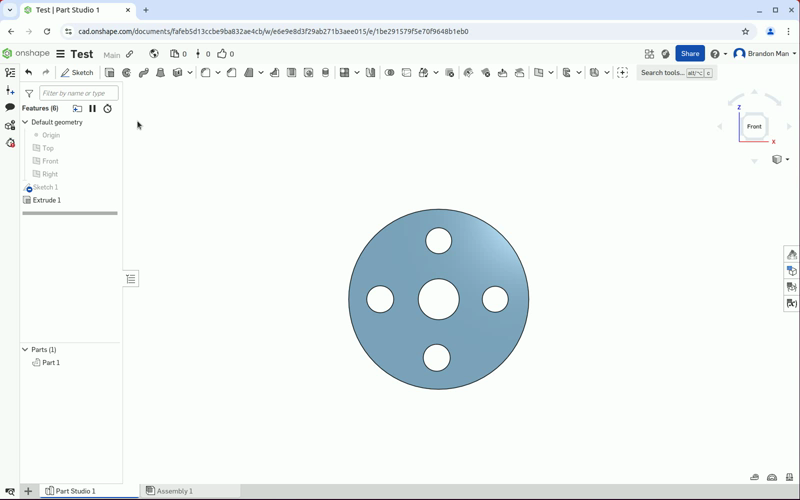
key(shift+h)
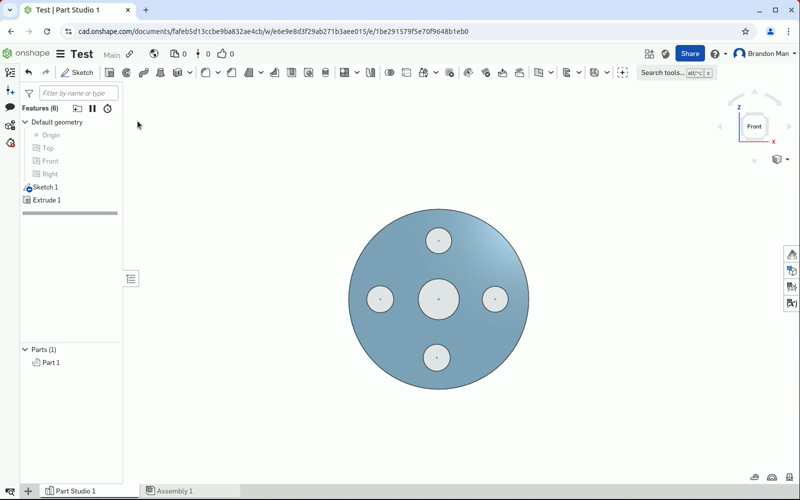
key(shift+h)
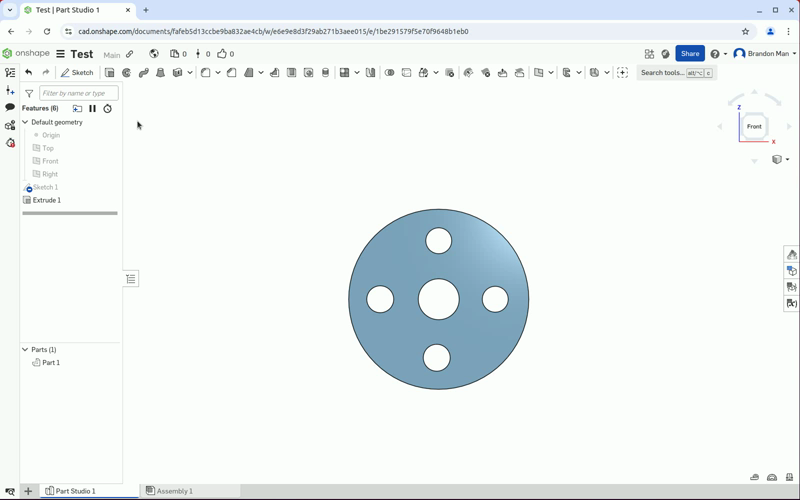
mouse_move(73, 189)
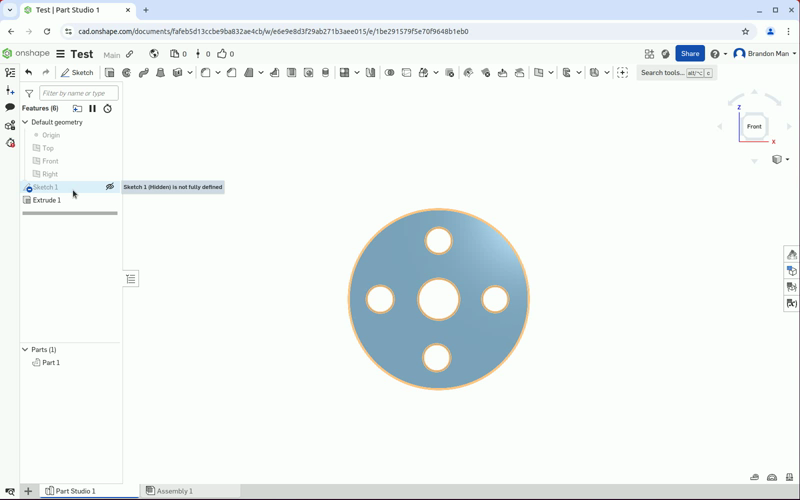
click(73, 189)
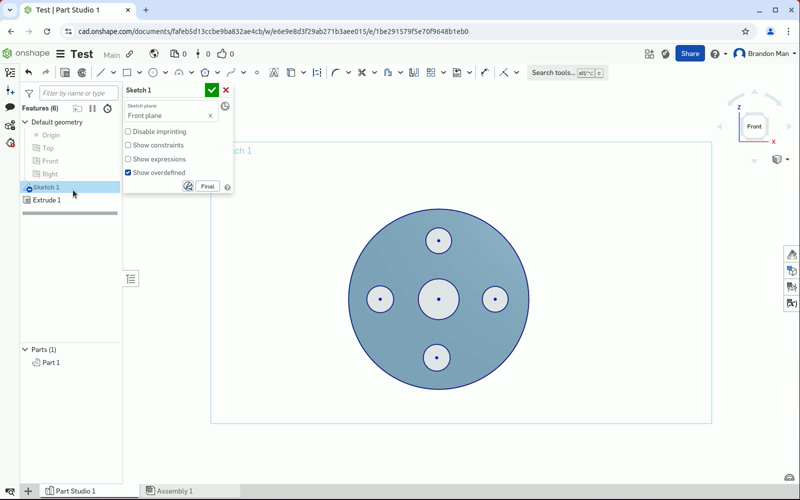
mouse_move(229, 92)
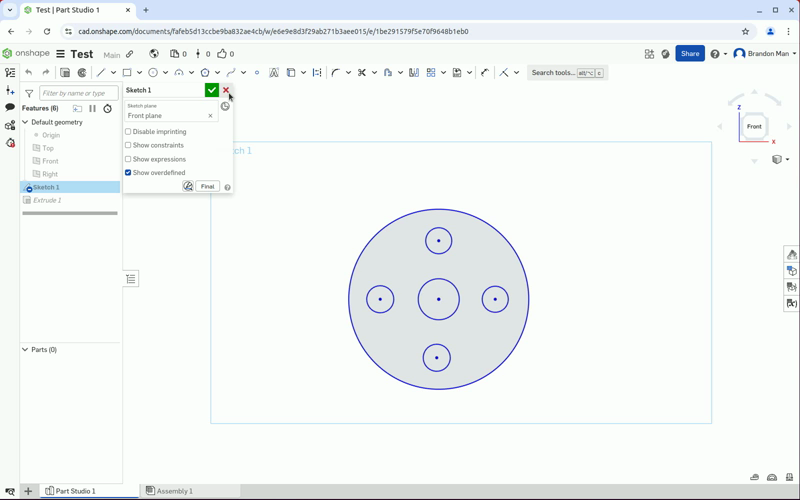
click(229, 92)
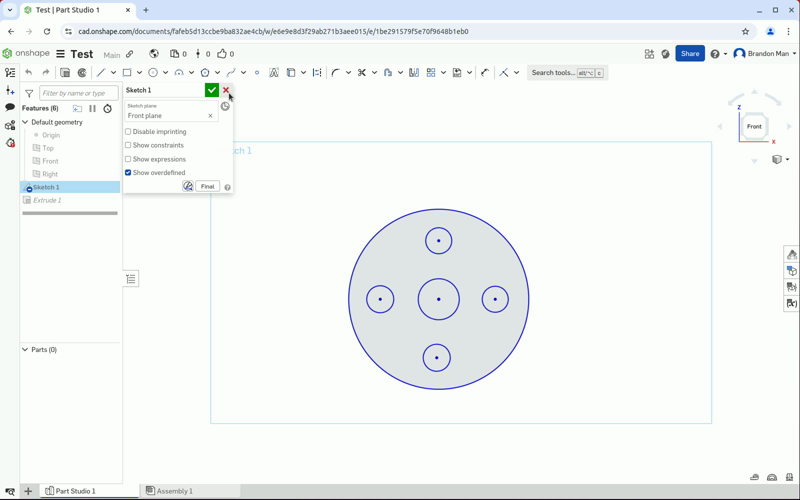
key(shift+s)
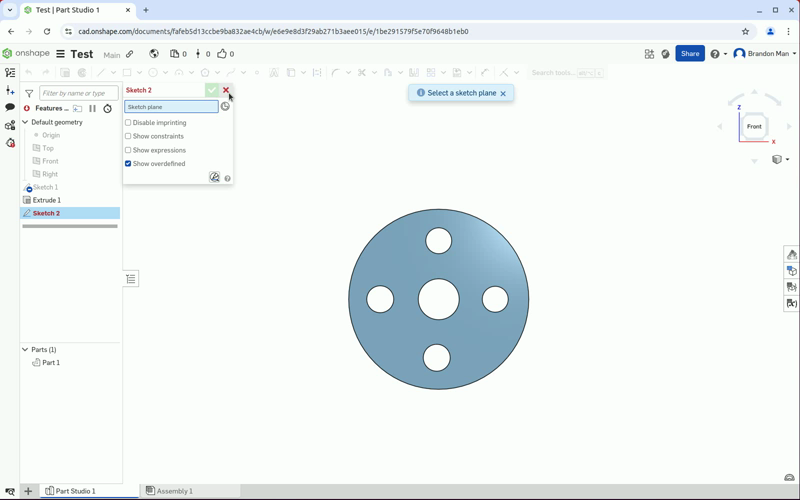
mouse_move(73, 163)
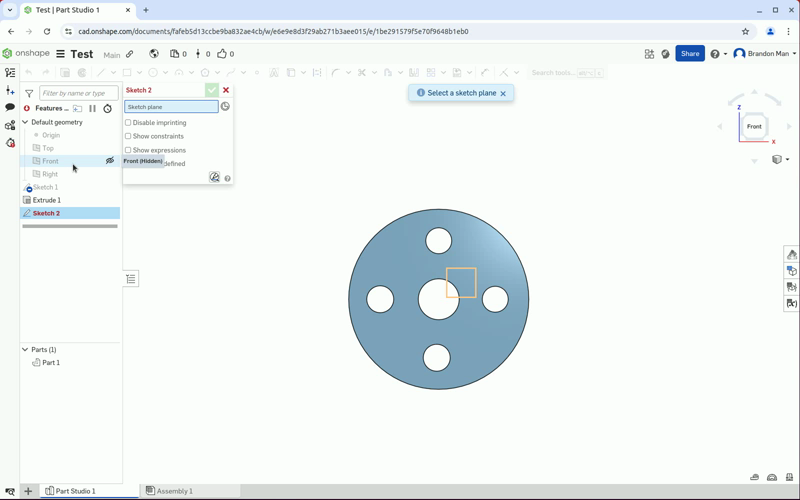
click(73, 163)
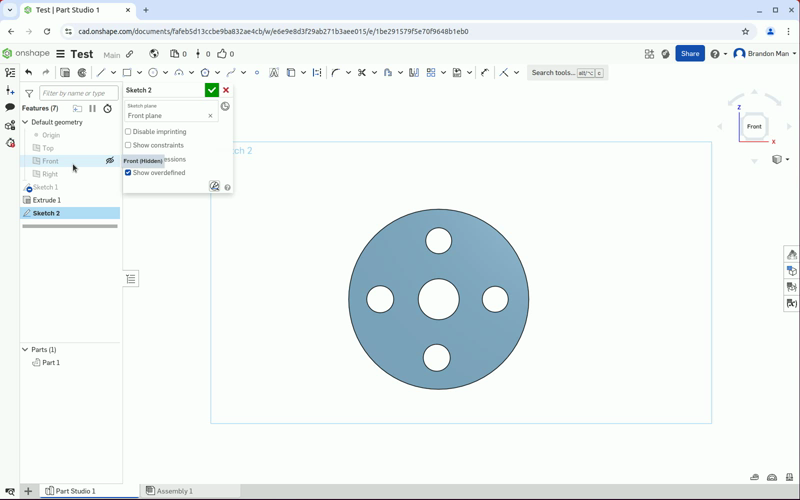
mouse_move(73, 352)
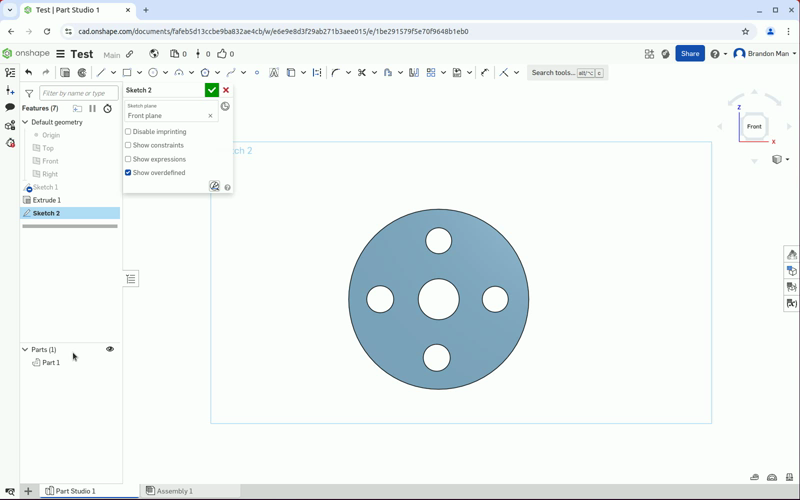
key(y)
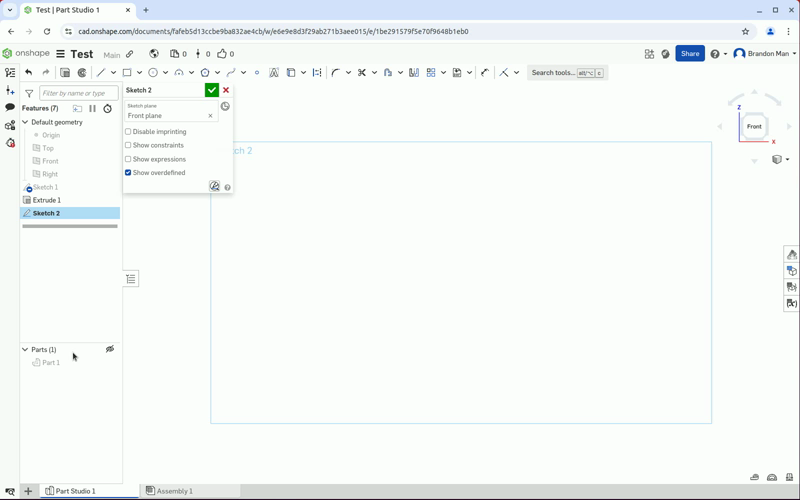
key(c)
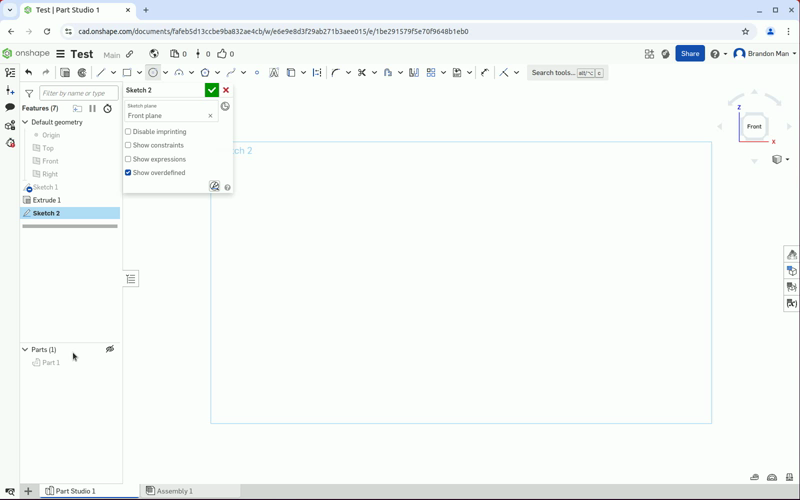
key_down(shift)
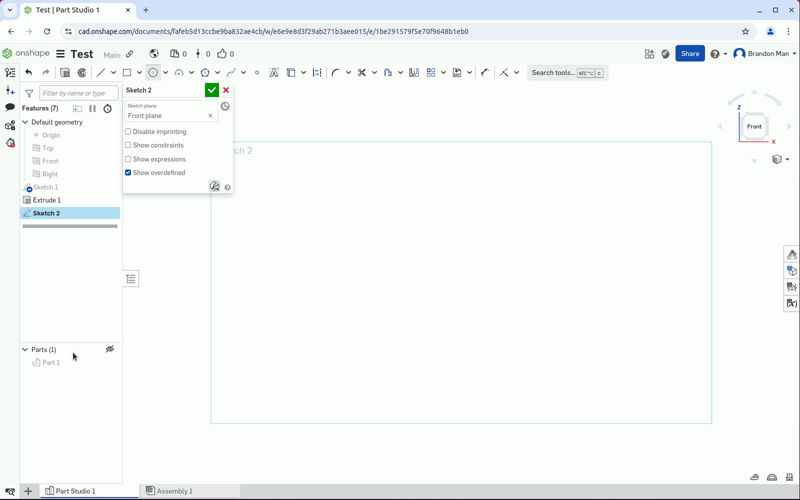
mouse_move(439, 299)
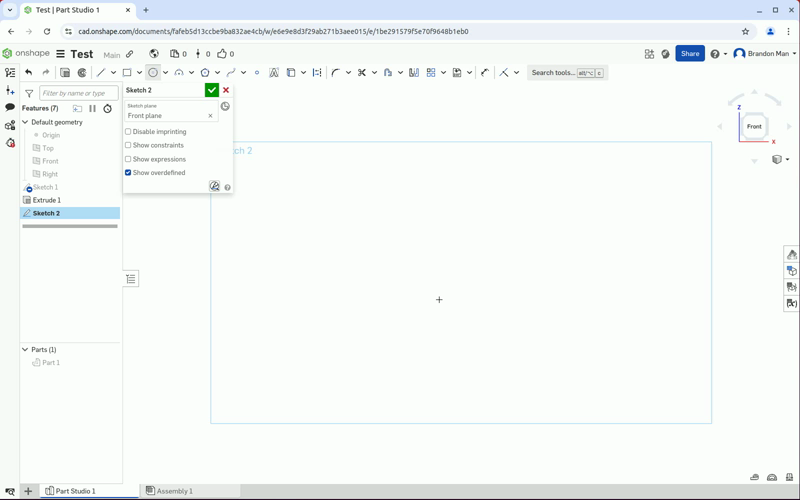
click(439, 299)
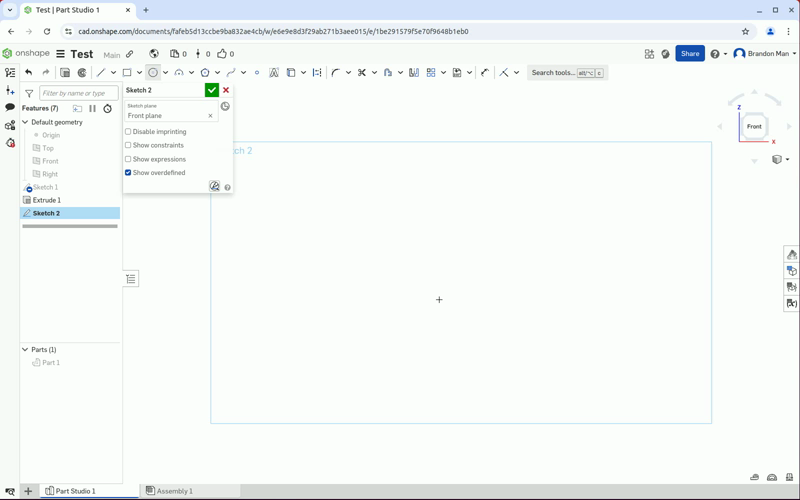
key_up(shift)
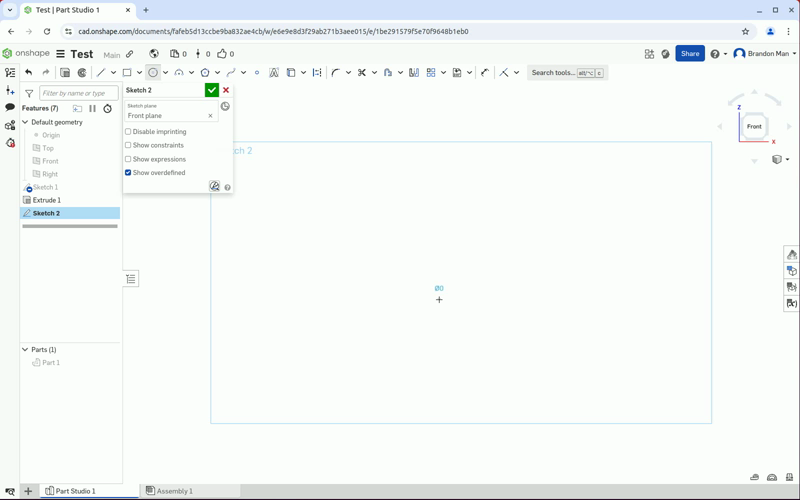
mouse_move(460, 299)
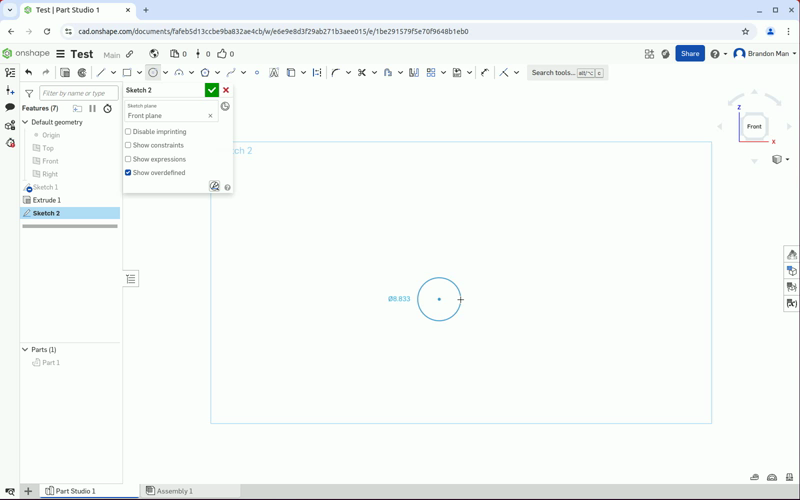
click(460, 299)
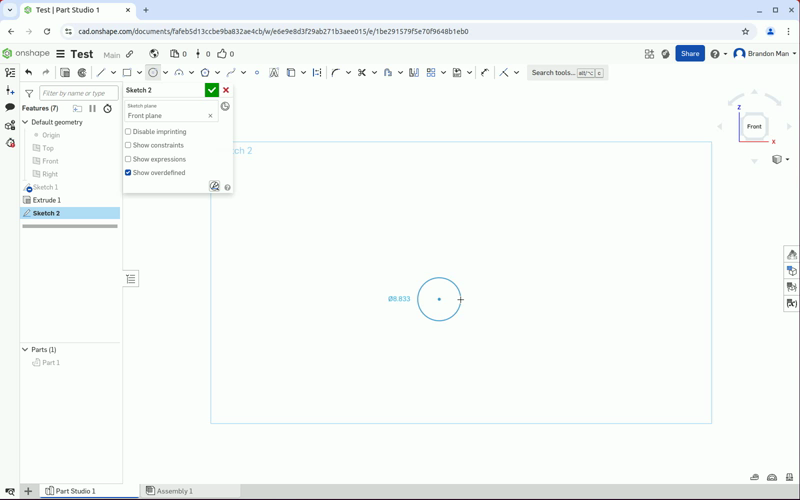
key(esc)
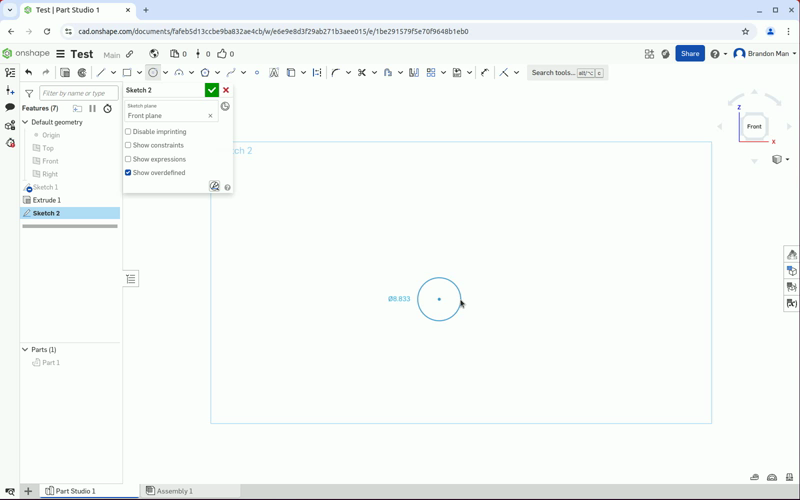
key(c)
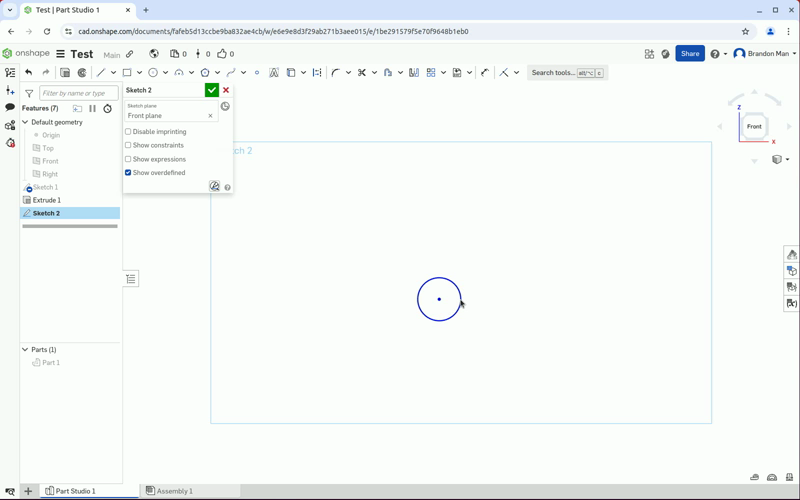
key_down(shift)
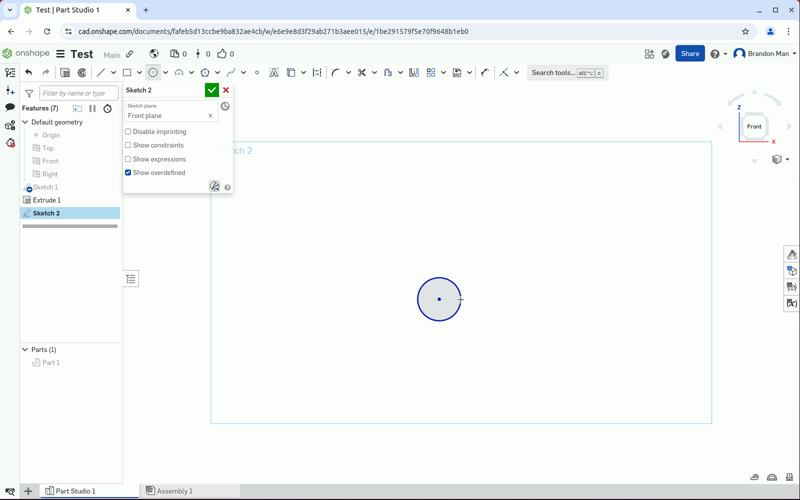
mouse_move(439, 299)
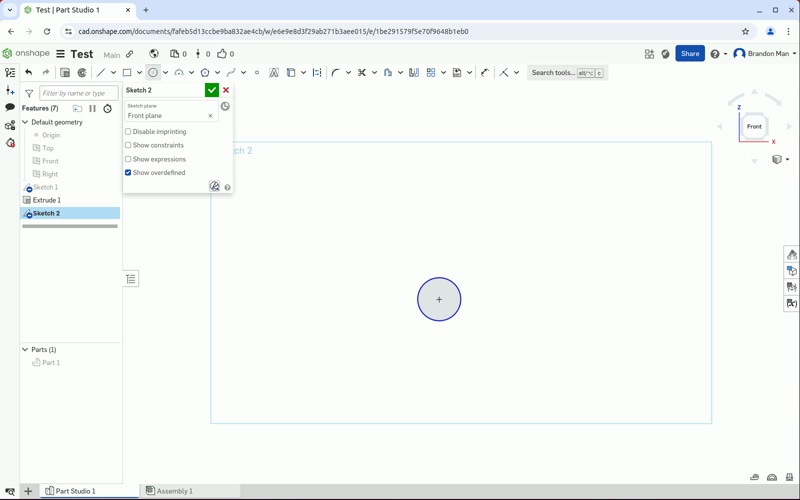
click(439, 299)
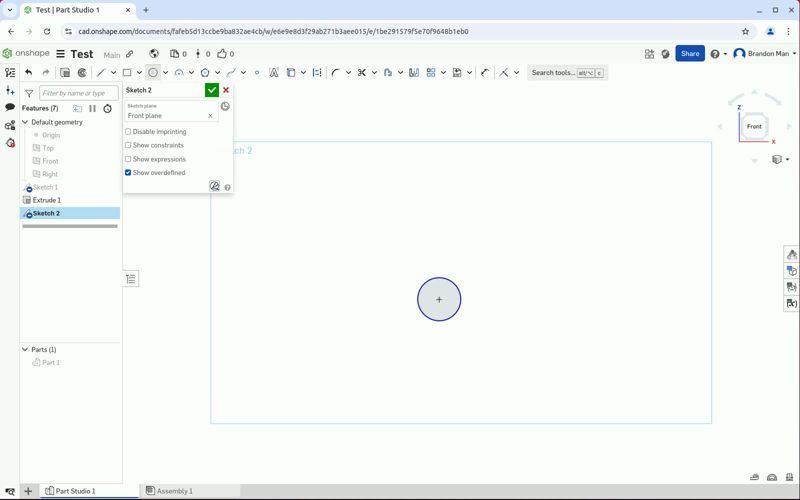
key_up(shift)
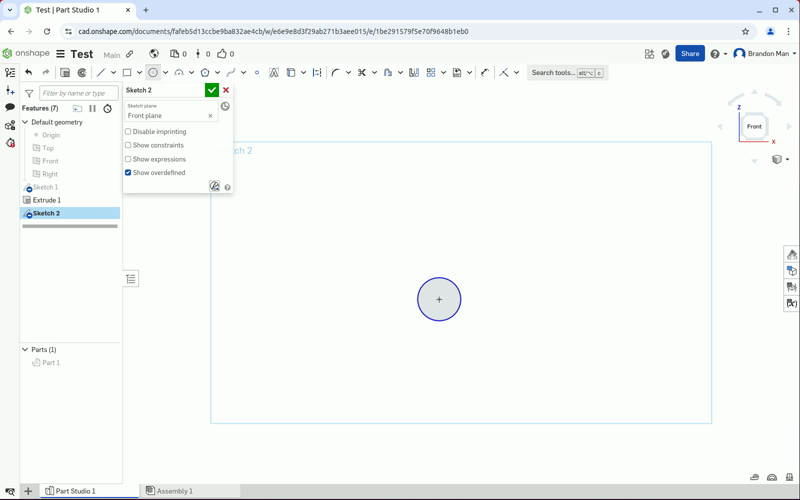
mouse_move(451, 299)
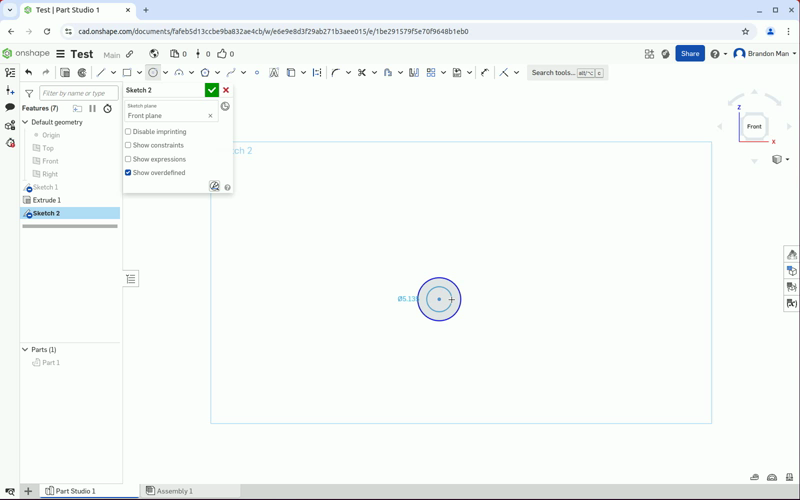
click(451, 299)
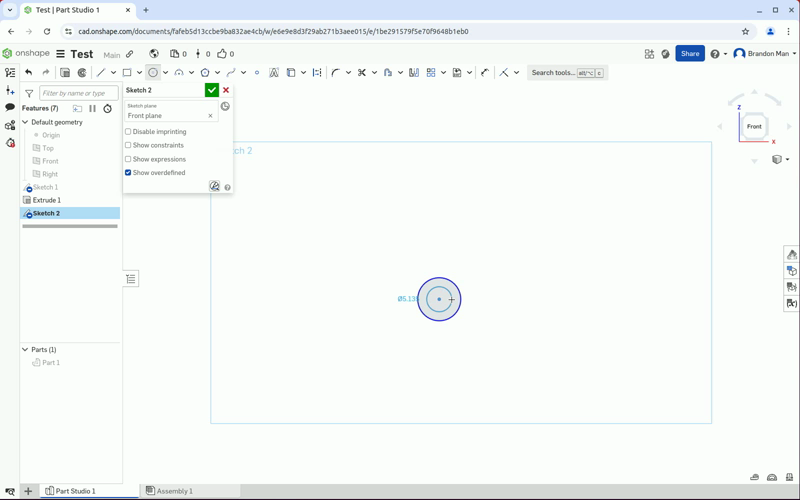
key(esc)
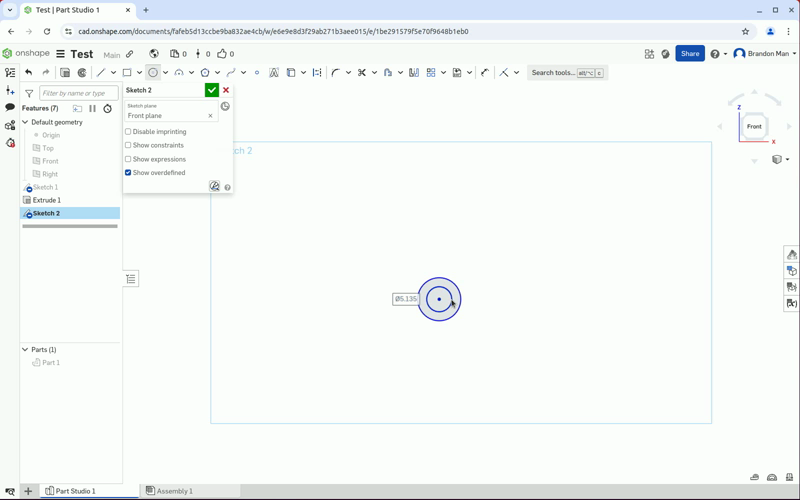
mouse_move(442, 314)
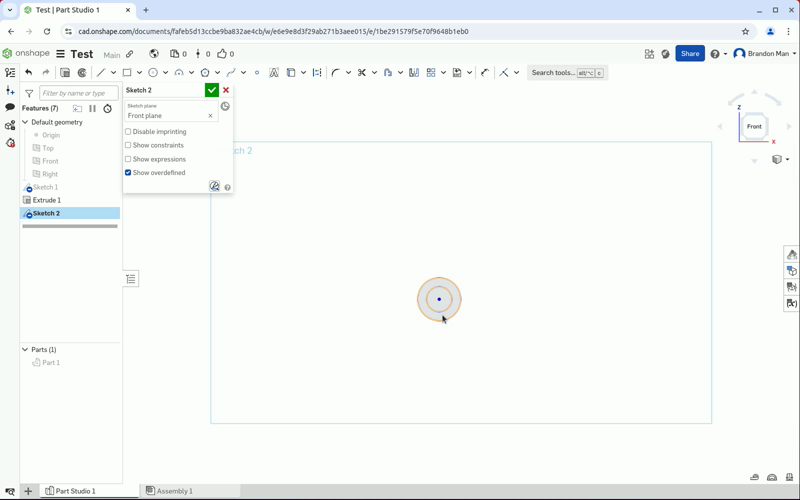
scroll(6)
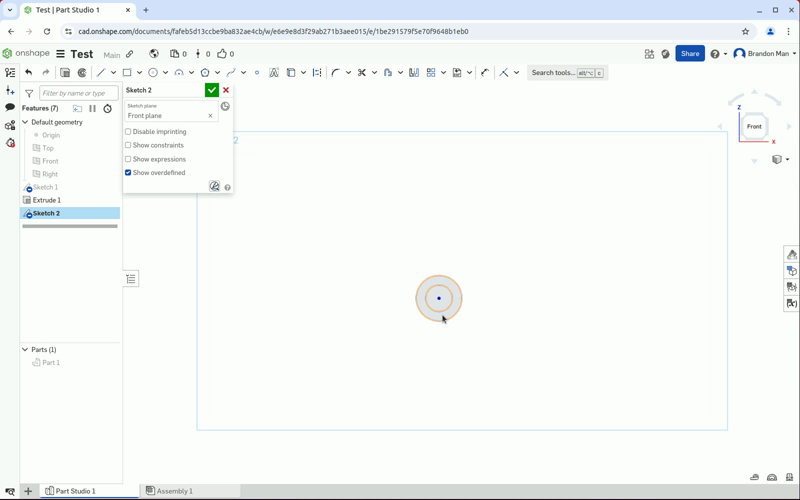
scroll(6)
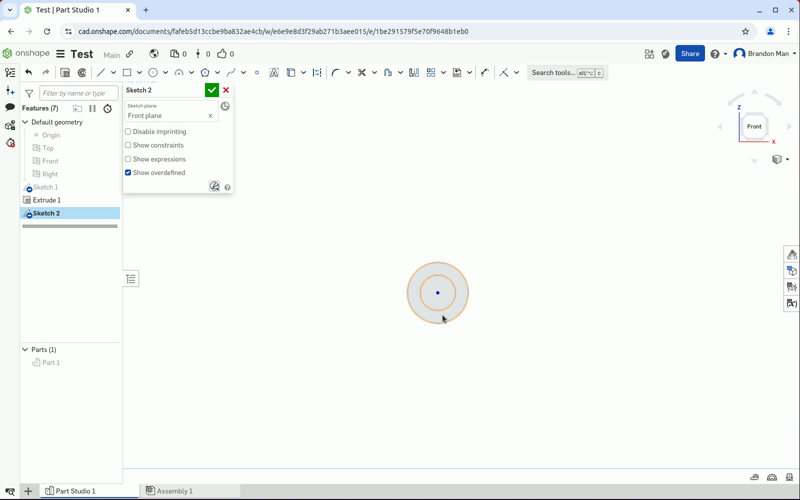
scroll(6)
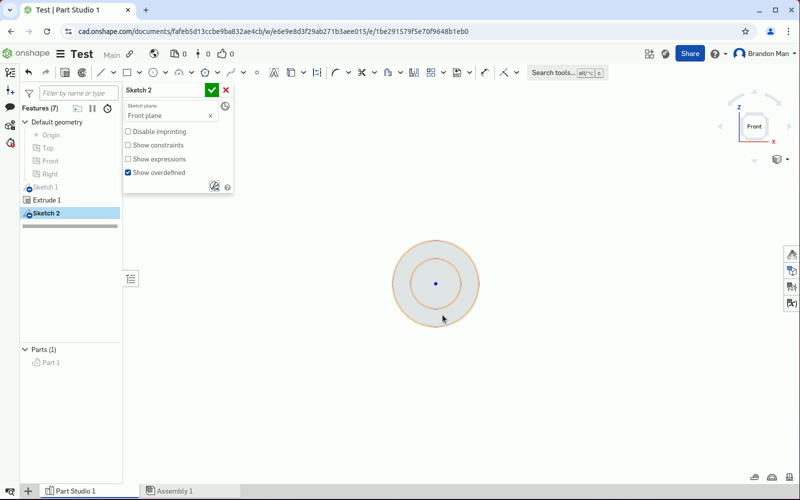
scroll(6)
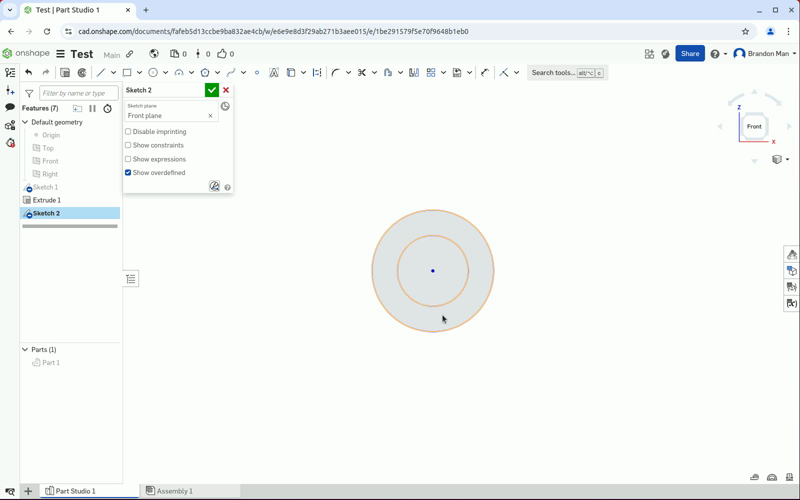
scroll(6)
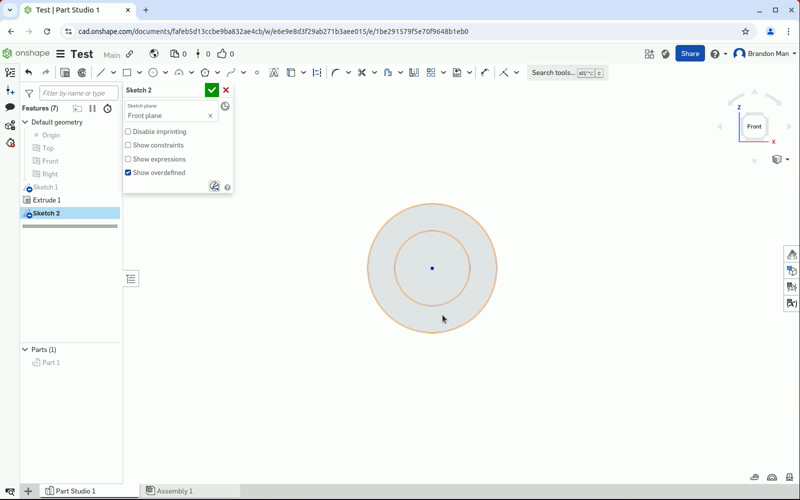
scroll(6)
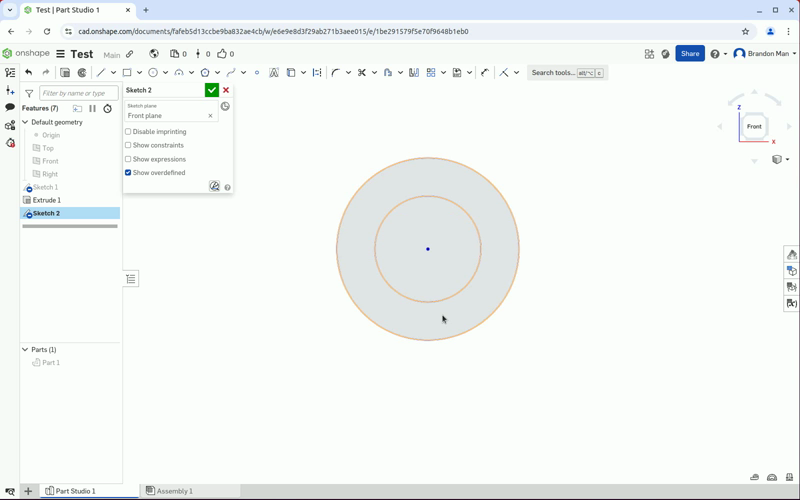
scroll(6)
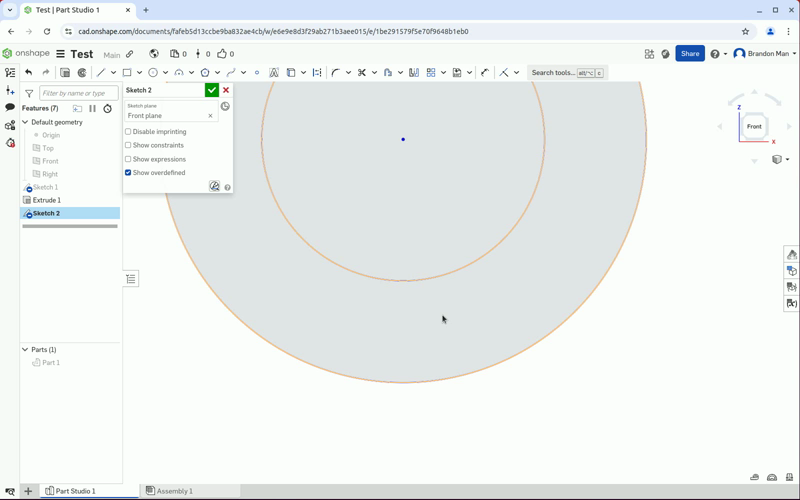
click(442, 314)
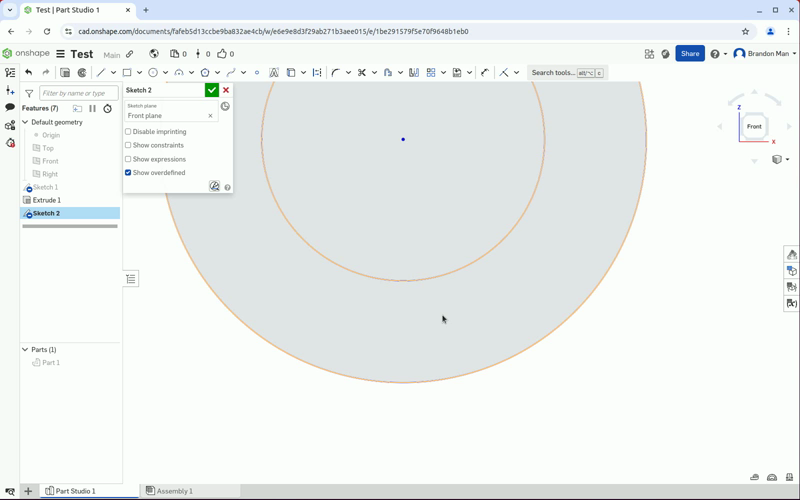
scroll(-6)
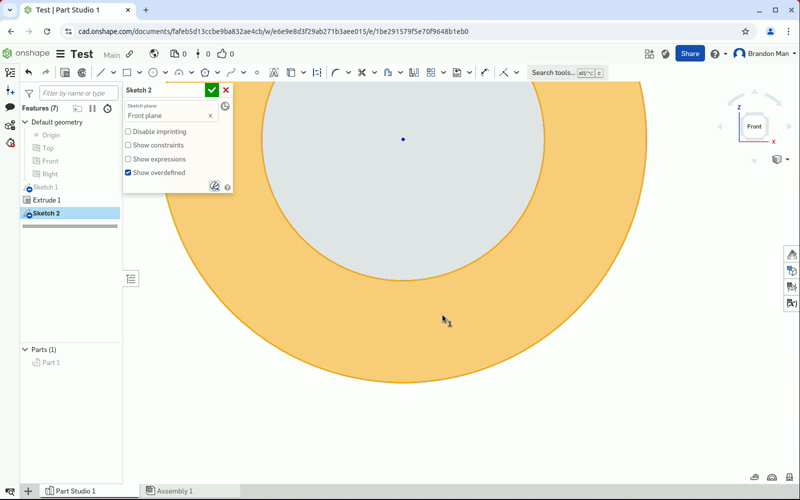
scroll(-6)
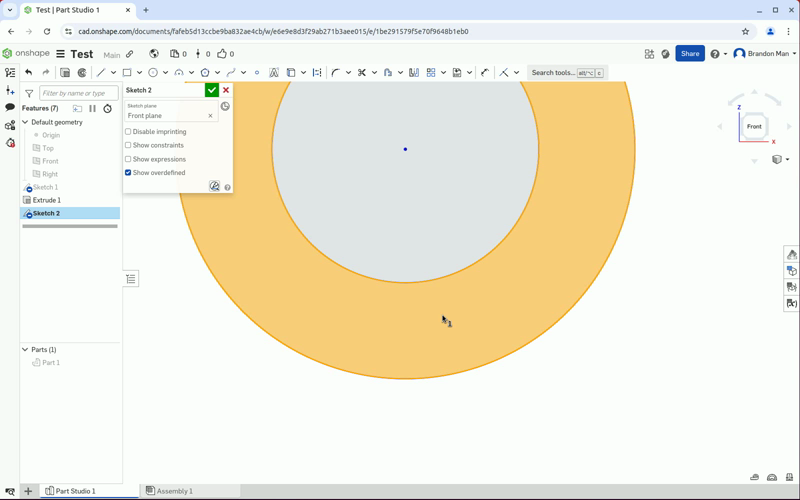
scroll(-6)
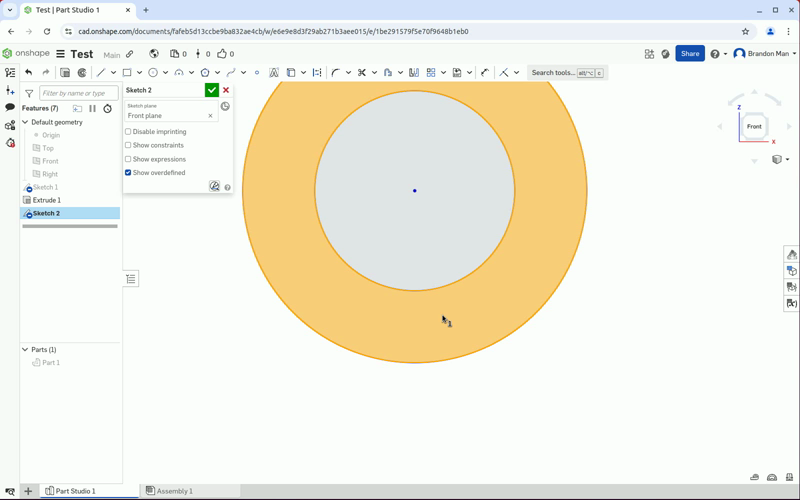
scroll(-6)
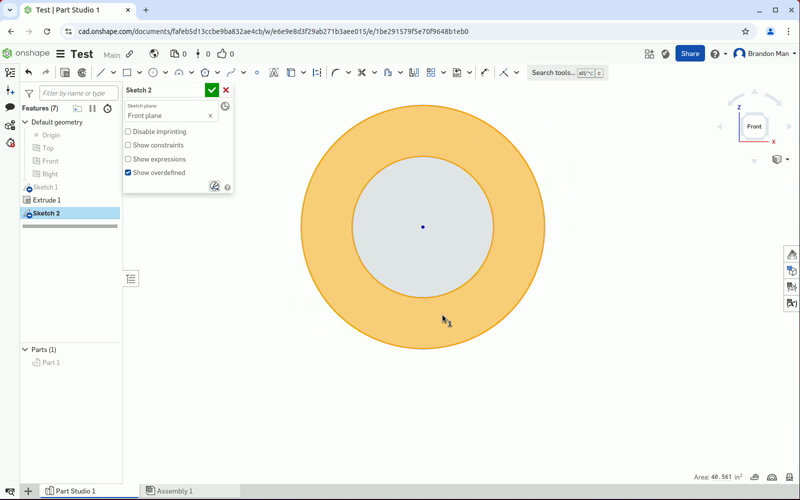
scroll(-6)
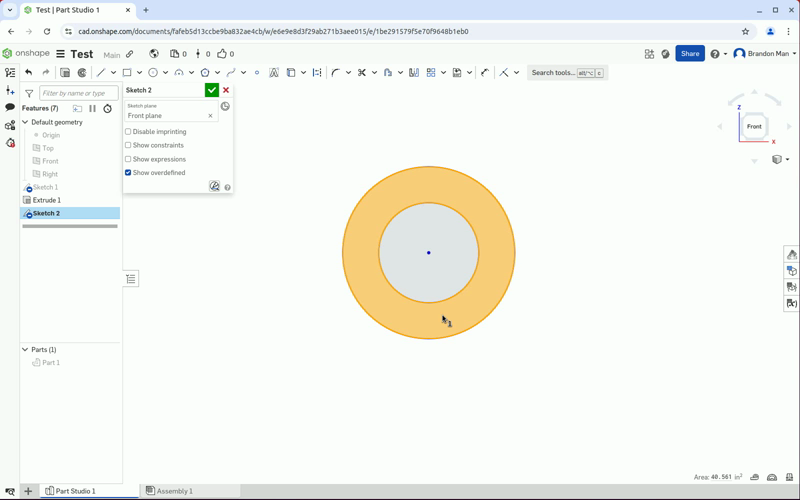
scroll(-6)
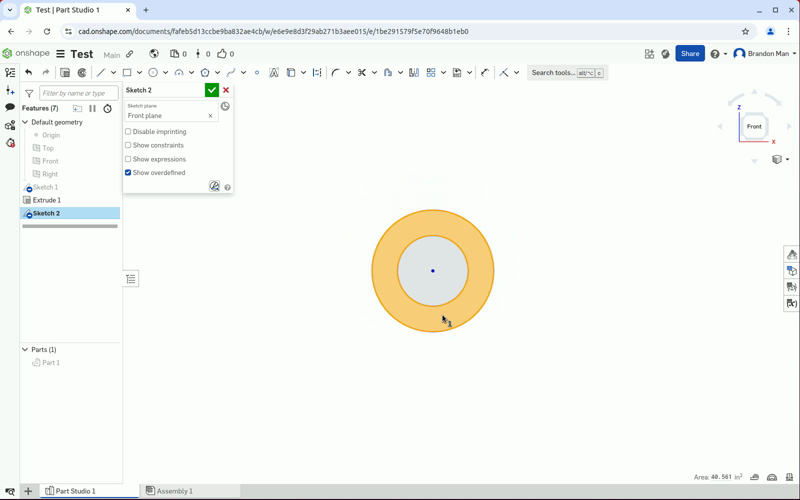
scroll(-6)
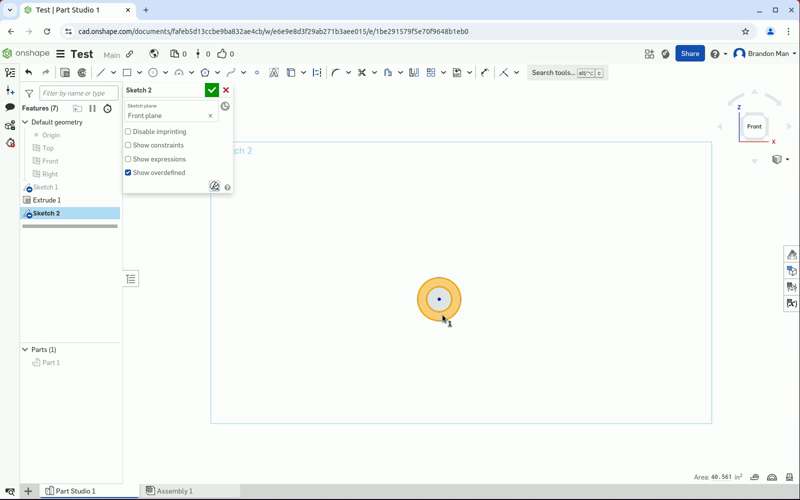
mouse_move(73, 352)
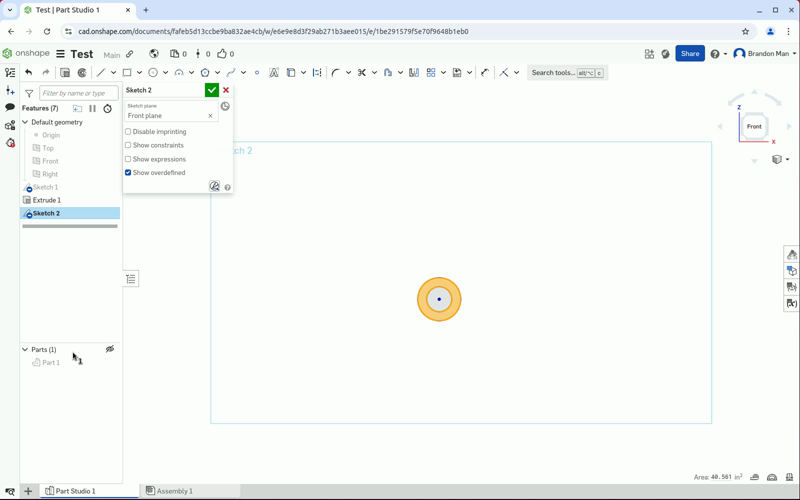
key(shift+y)
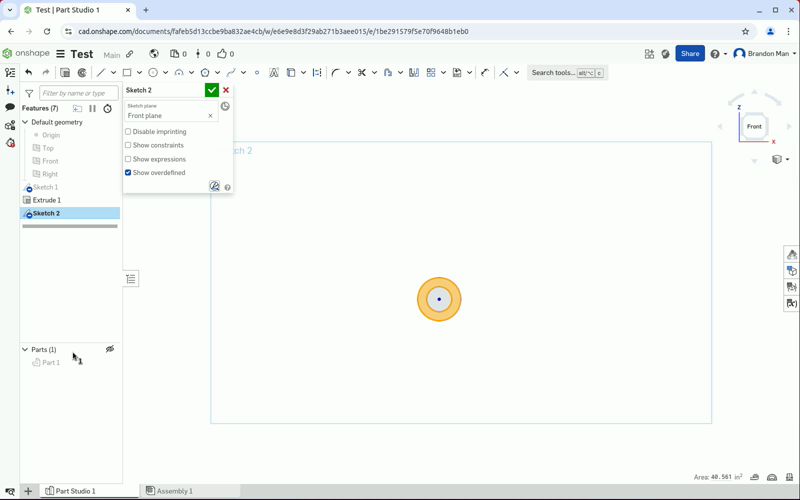
key(shift+e)
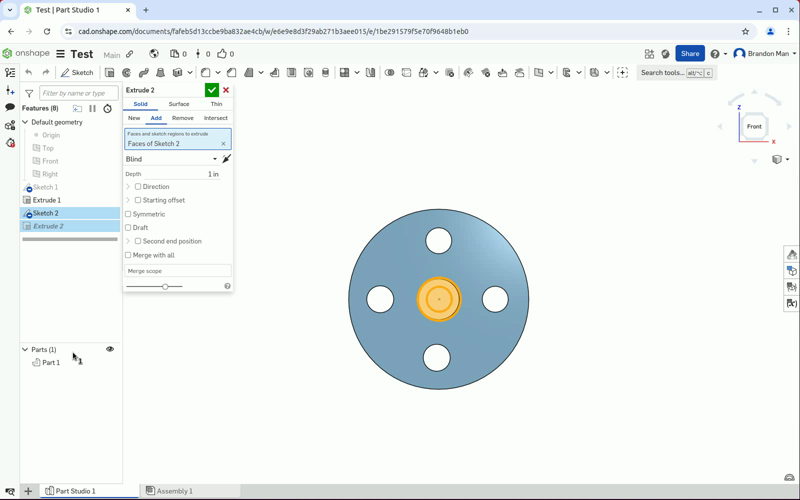
mouse_move(143, 106)
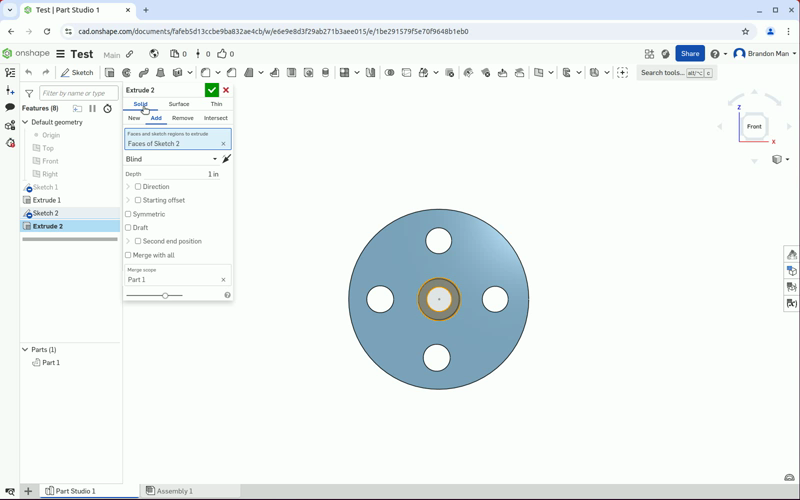
click(143, 106)
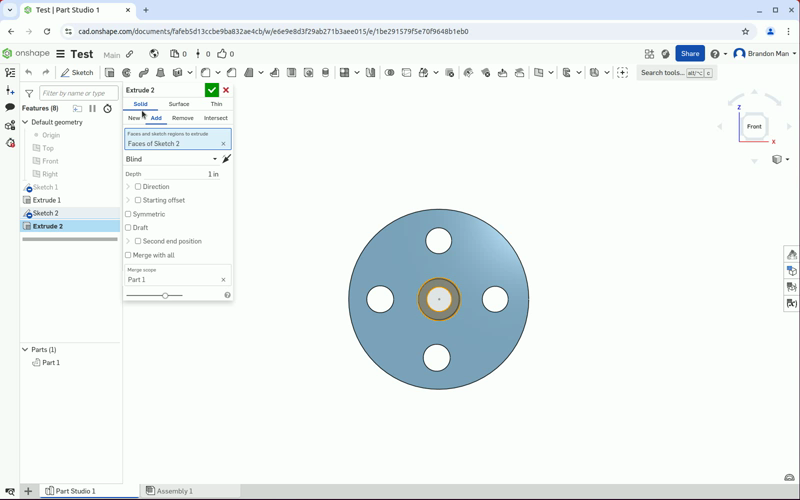
mouse_move(137, 120)
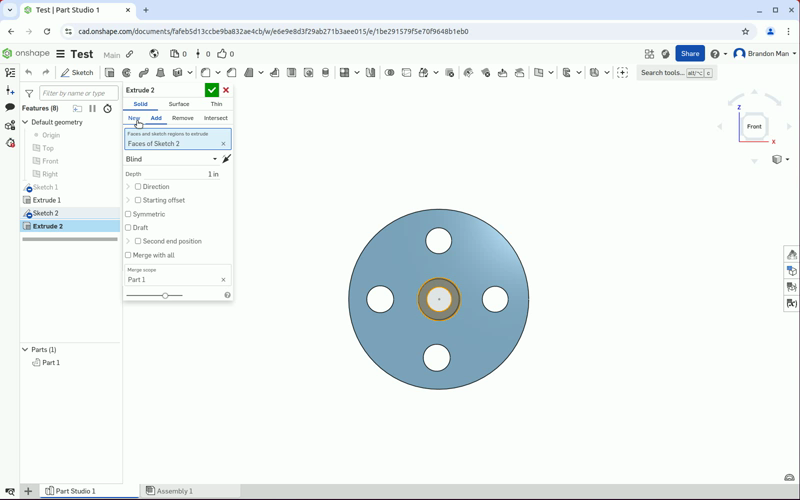
click(137, 120)
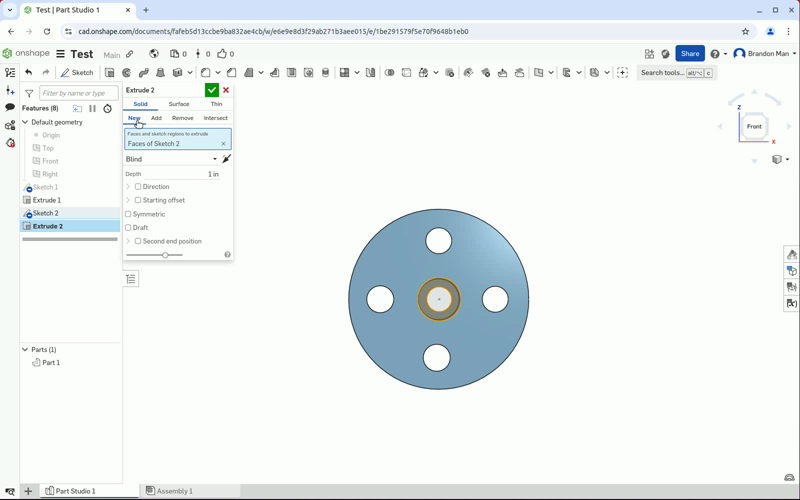
key(tab, 4)
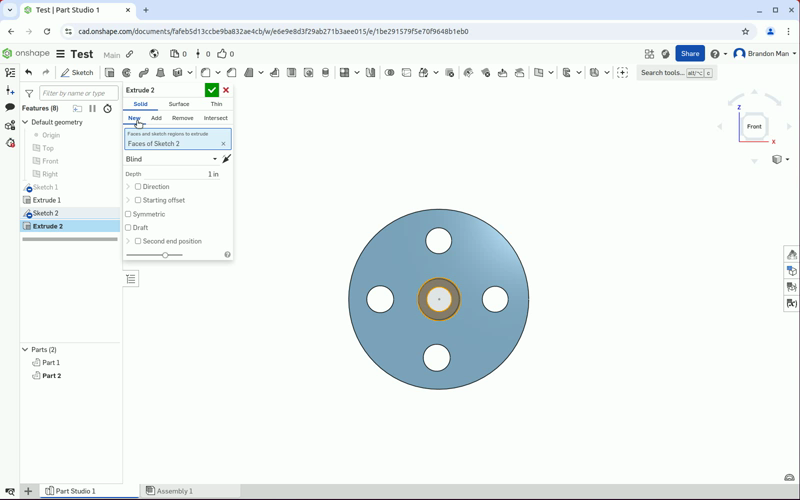
text(7.222)
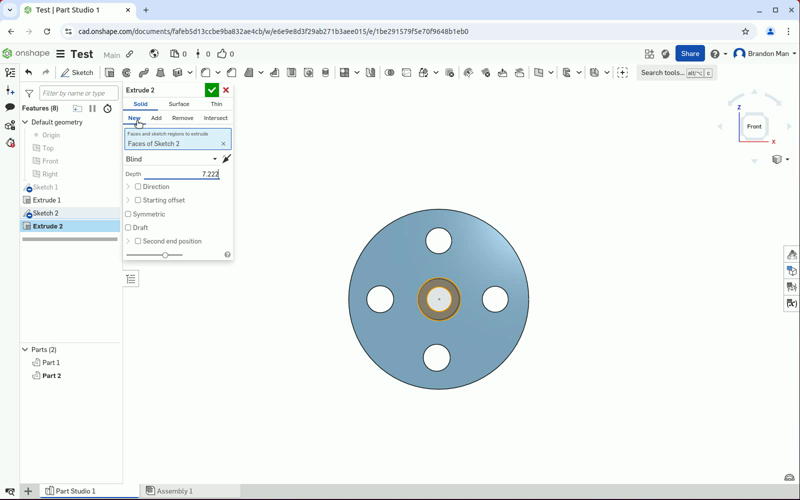
key(tab, 3)
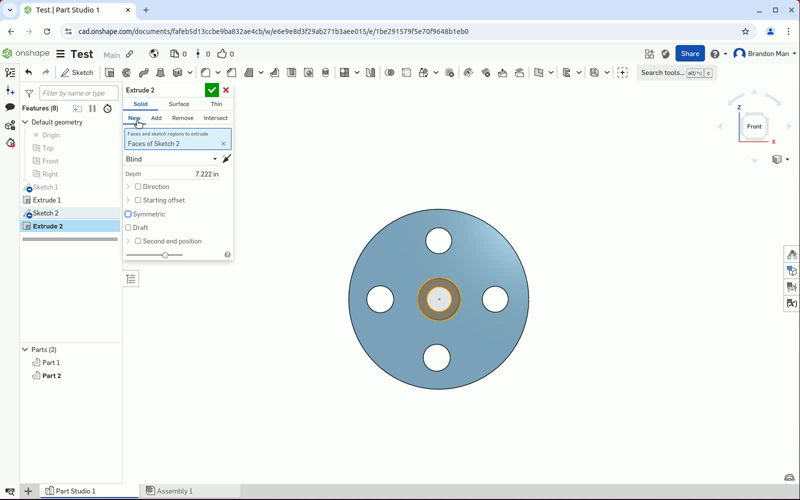
key(space)
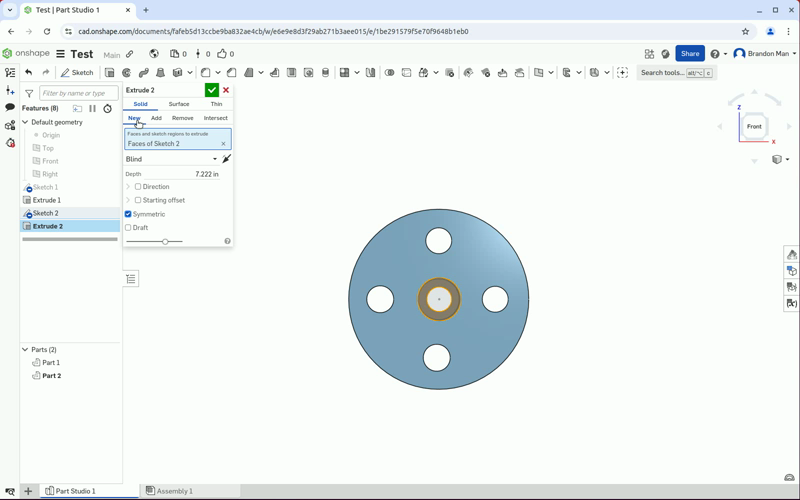
key(enter)
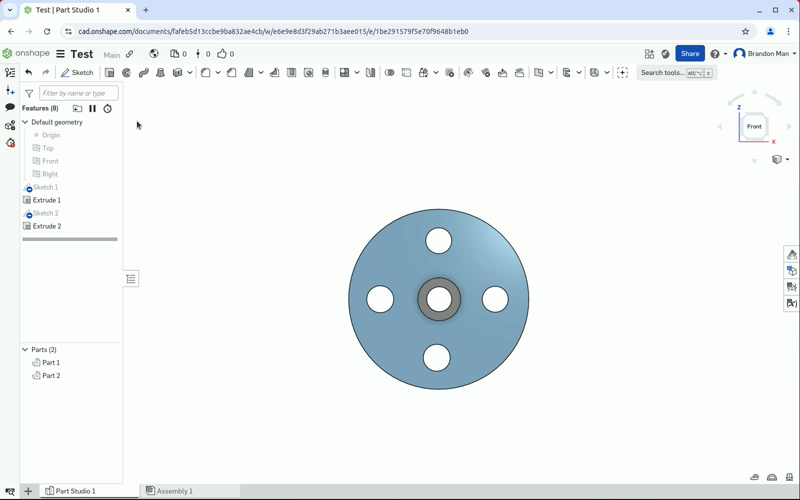
key(shift+h)
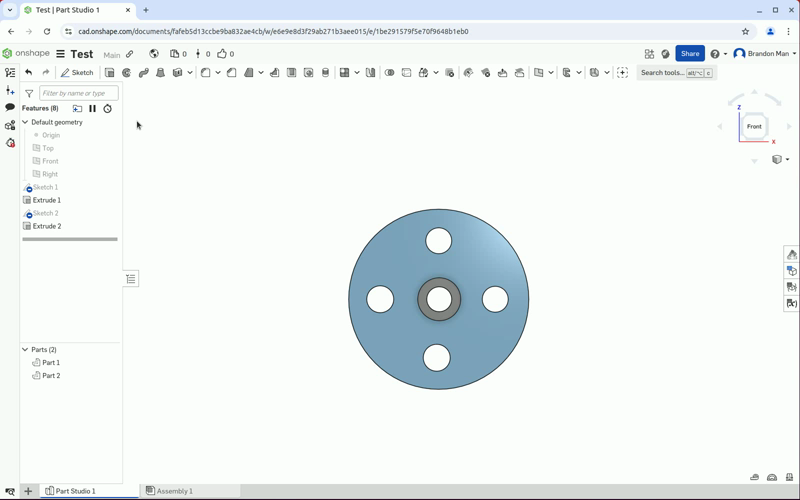
key(shift+h)
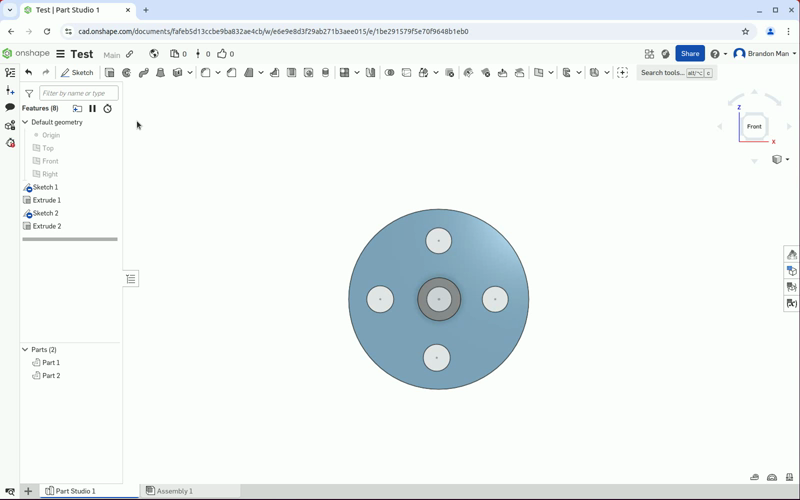
key(shift+7)
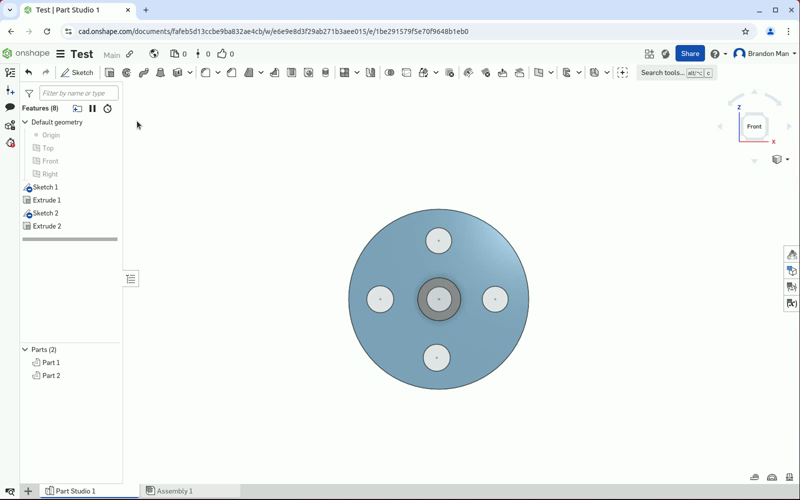
key(left, 2)
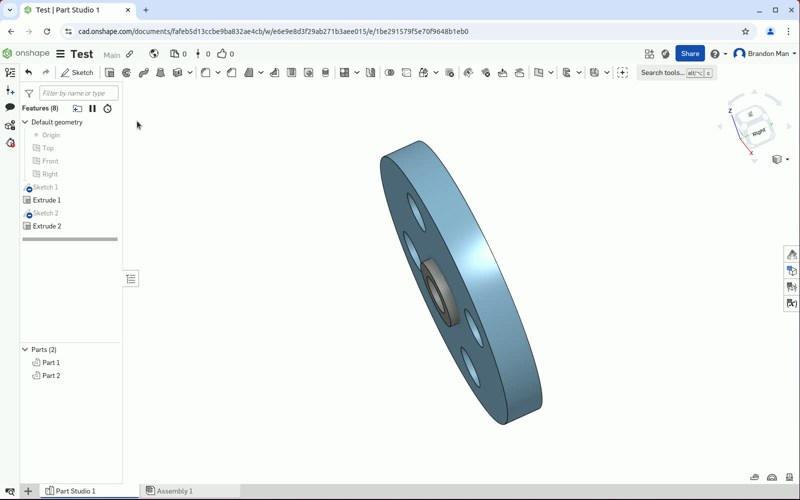
key(down, 2)
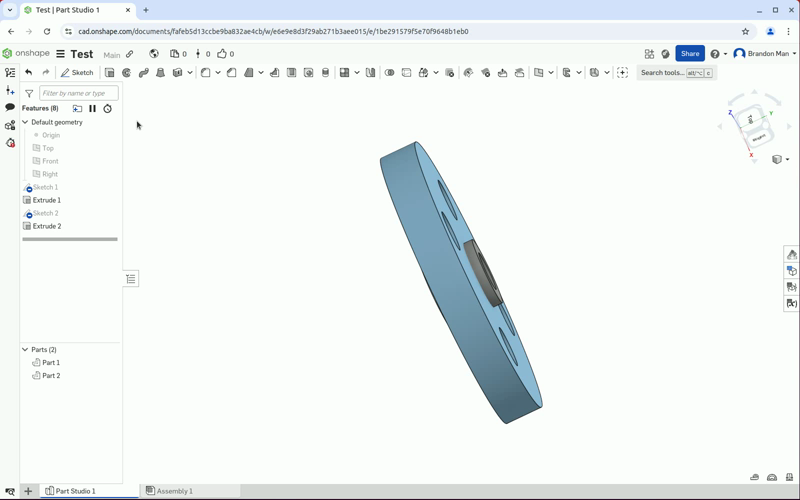
key(up, 2)
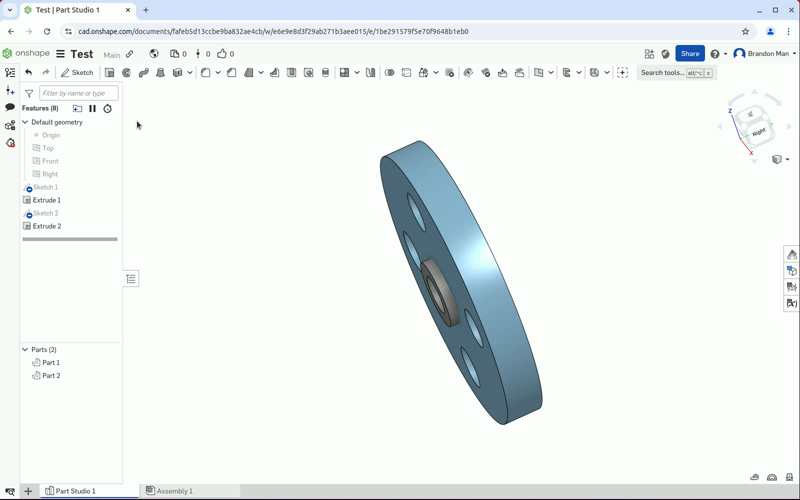
key(right, 2)
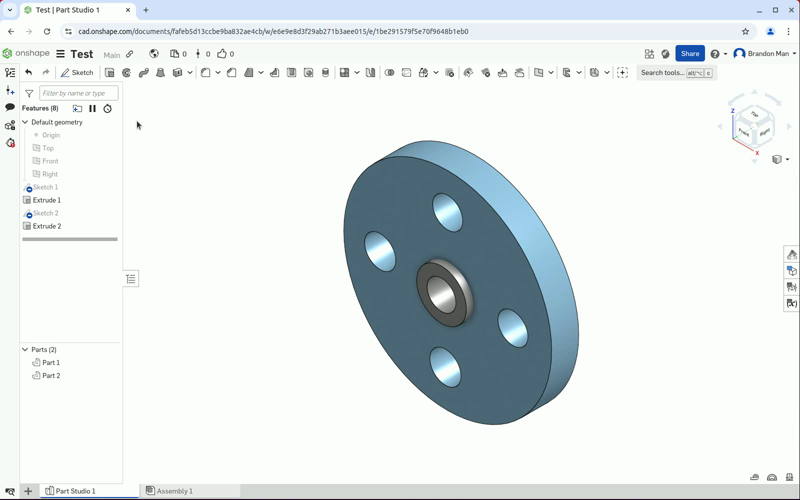
mouse_move(73, 189)
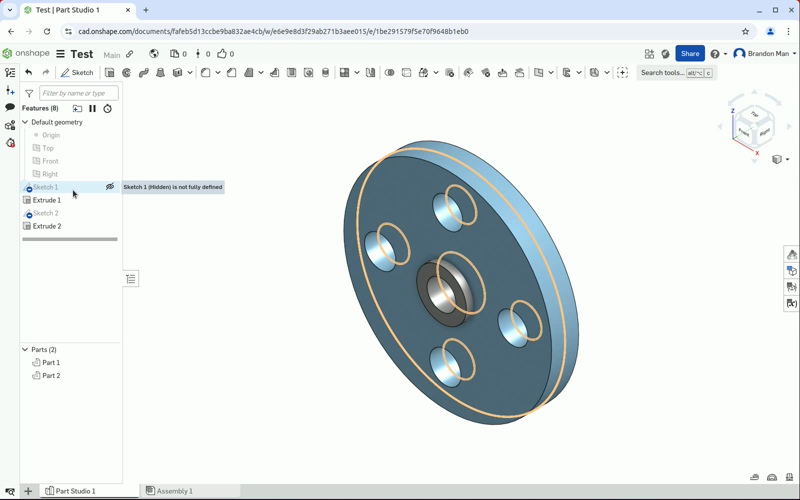
click(73, 189)